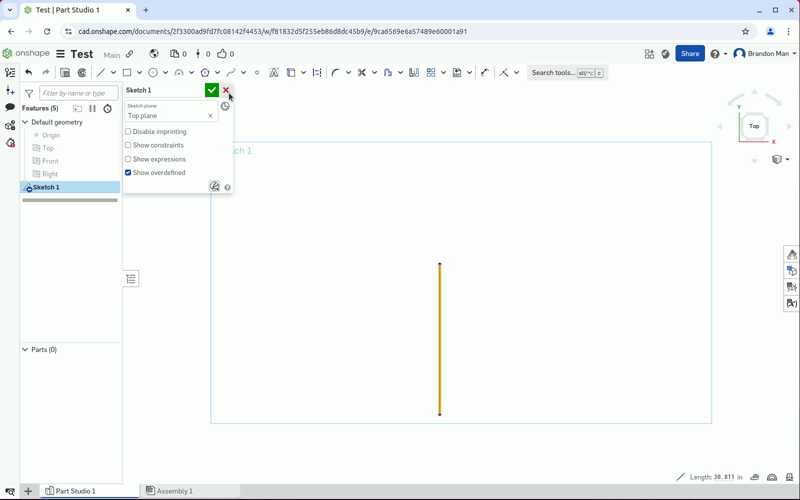
key(shift+h)
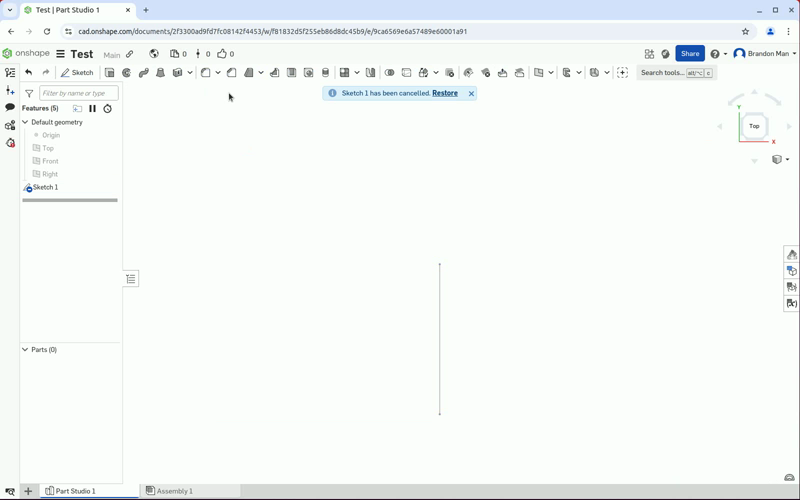
key(shift+s)
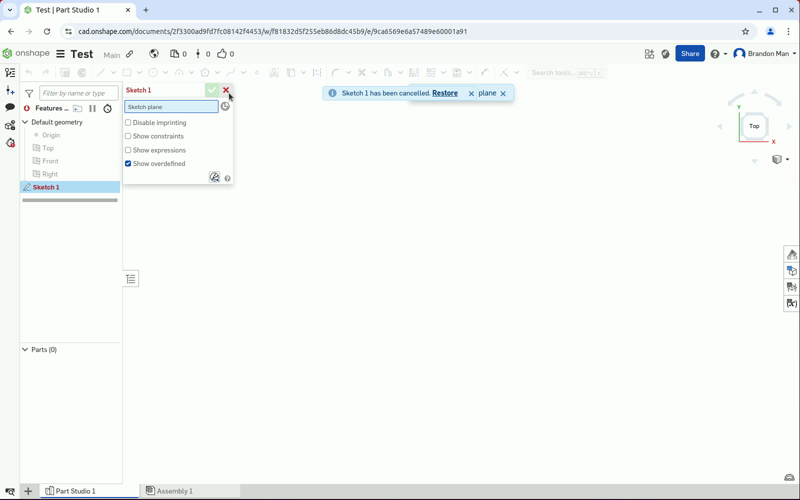
mouse_move(73, 150)
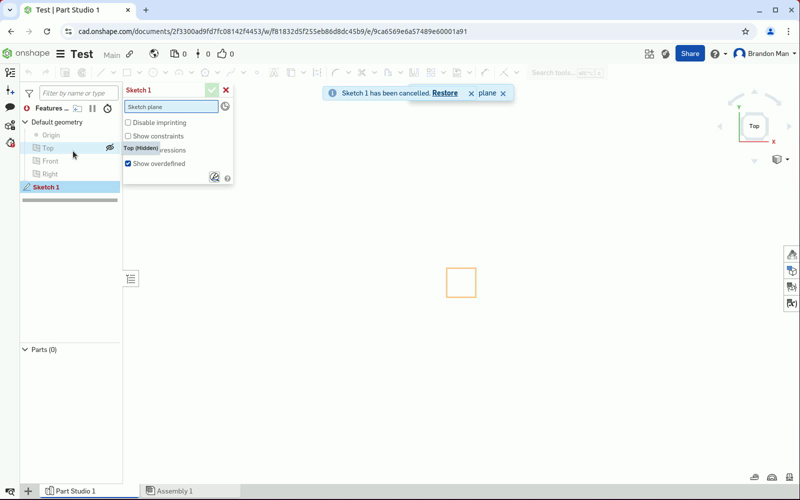
click(73, 150)
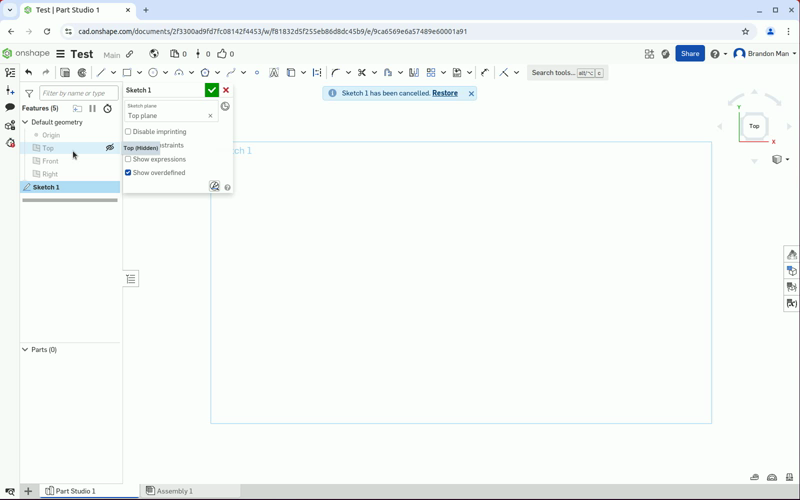
mouse_move(73, 352)
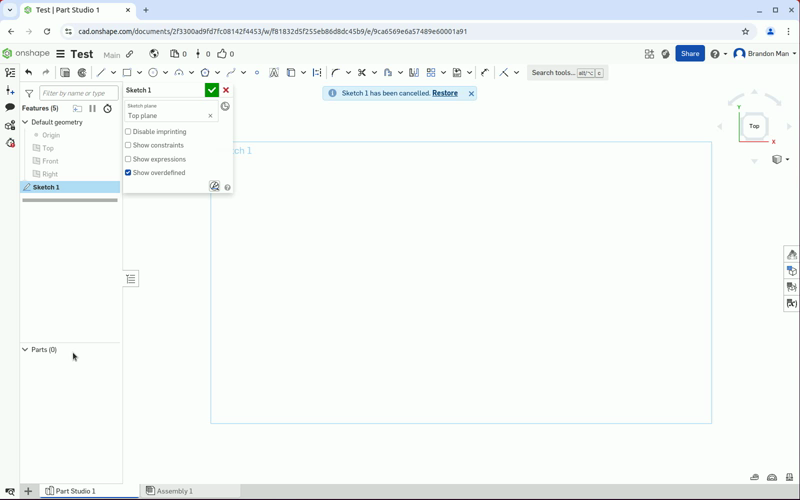
key(y)
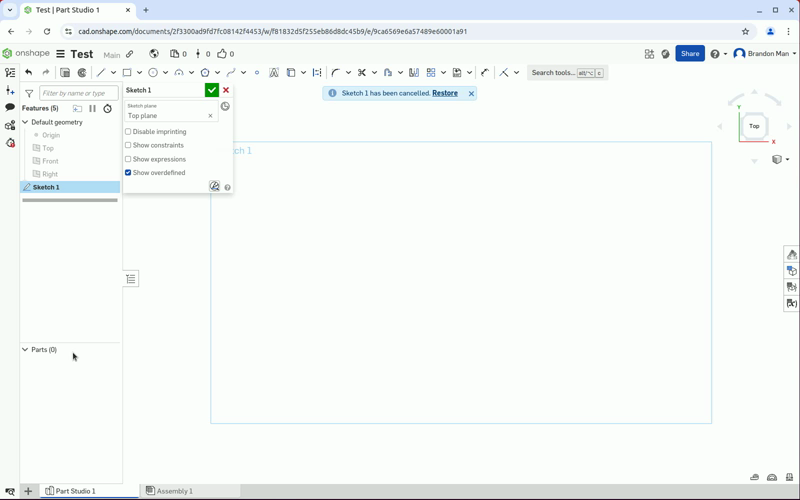
key(c)
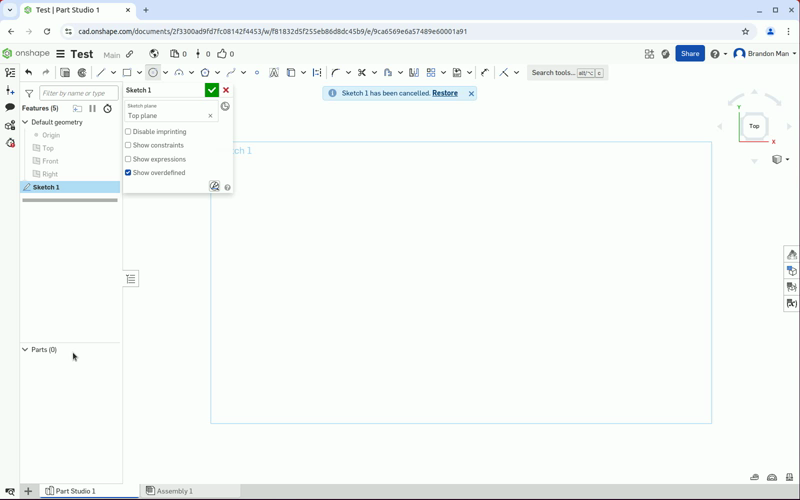
key_down(shift)
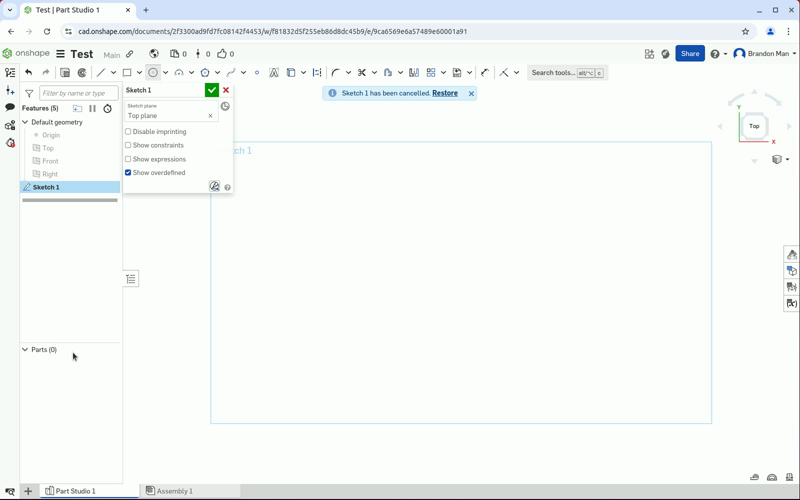
mouse_move(461, 282)
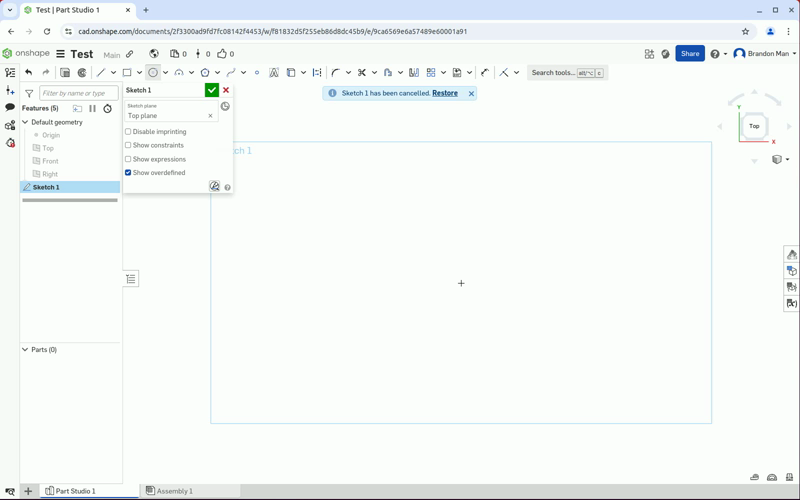
click(461, 282)
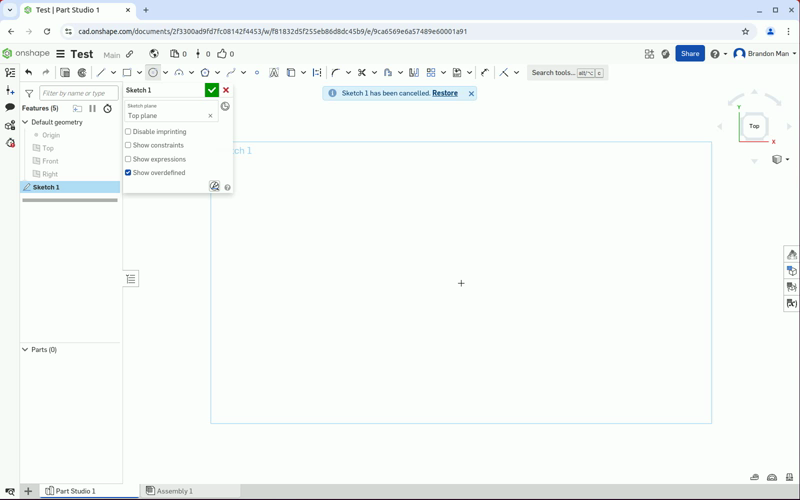
key_up(shift)
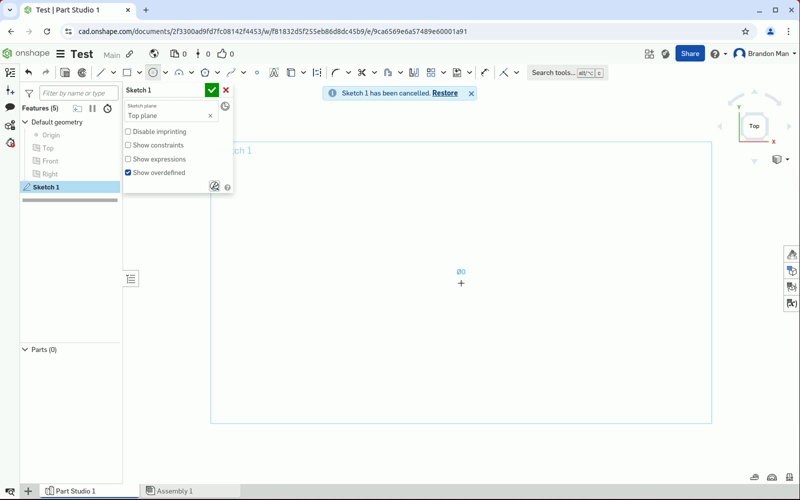
mouse_move(490, 282)
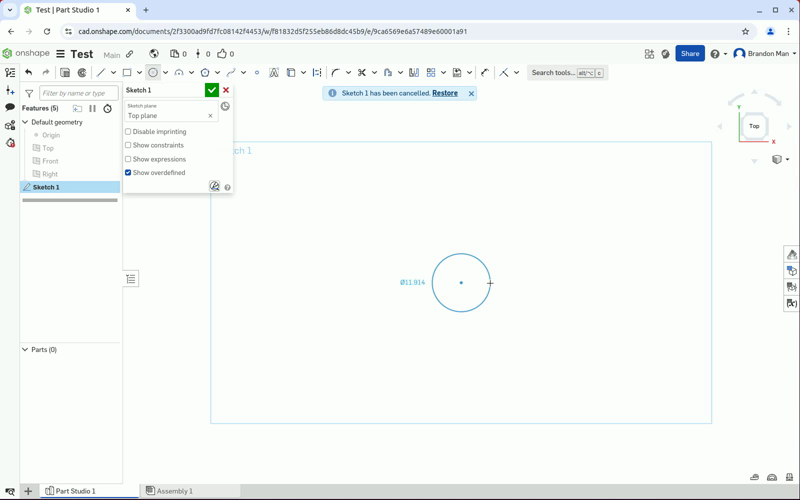
click(490, 282)
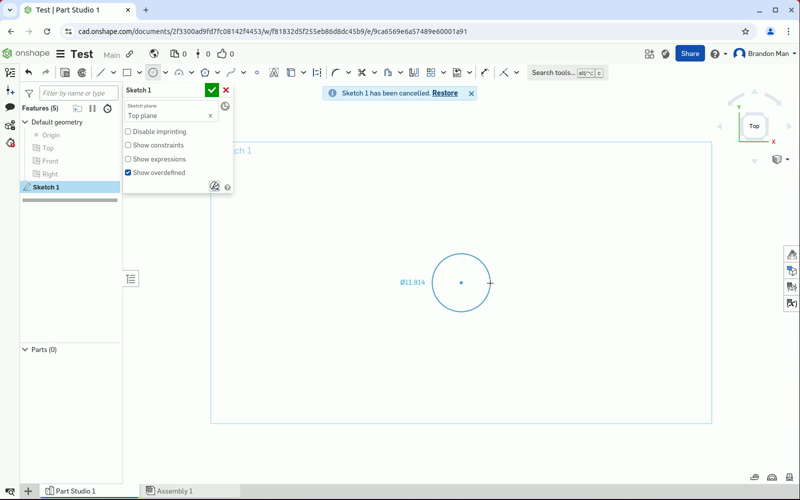
key(esc)
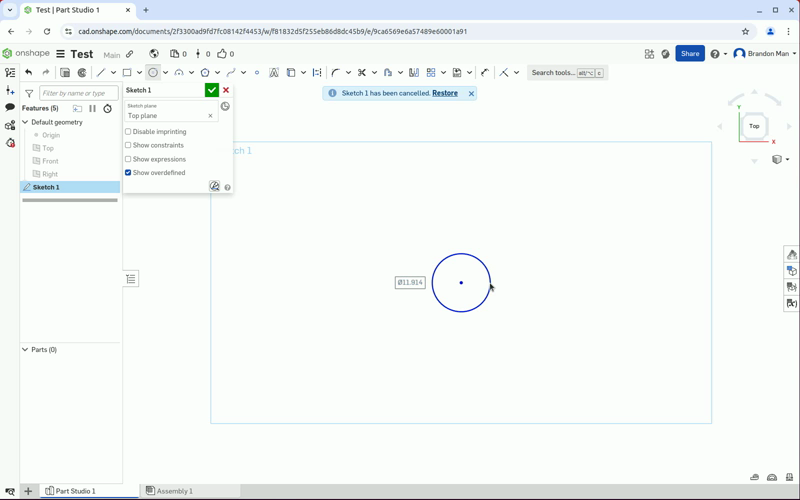
key(c)
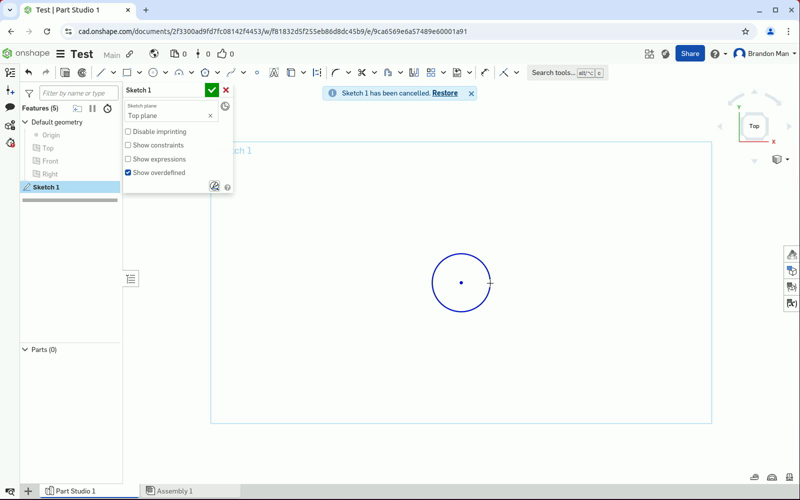
key_down(shift)
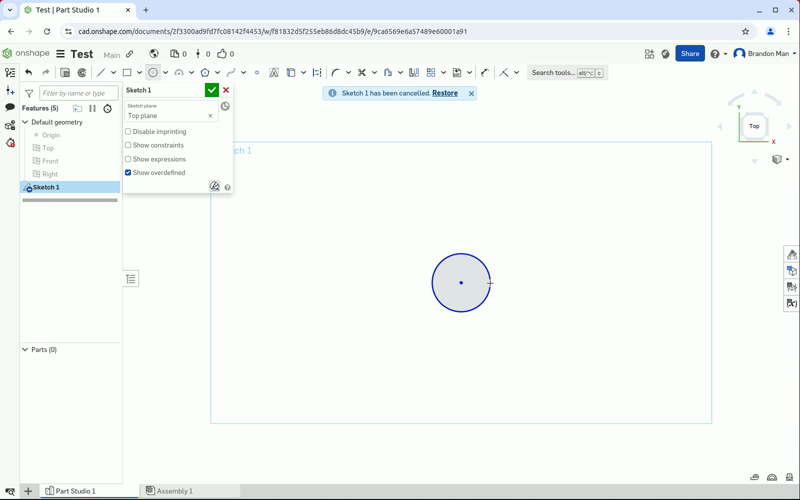
mouse_move(461, 282)
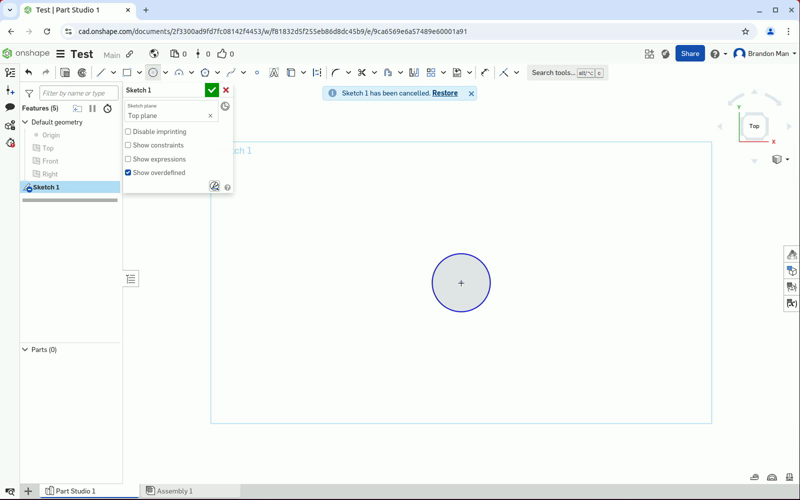
click(461, 282)
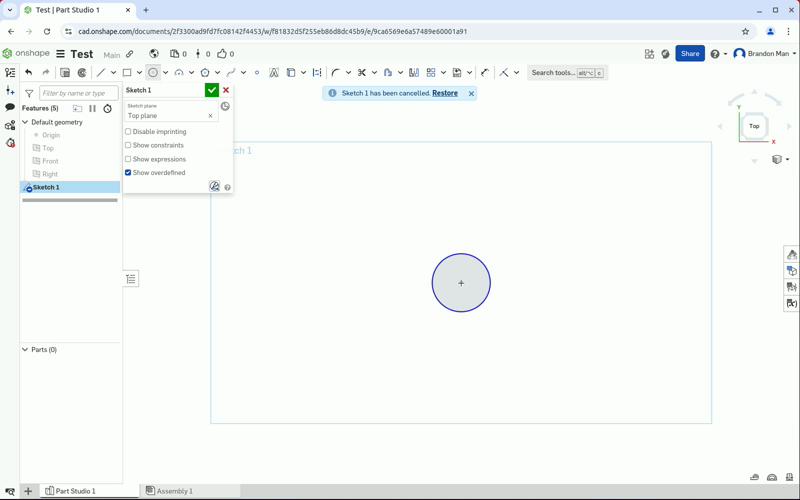
key_up(shift)
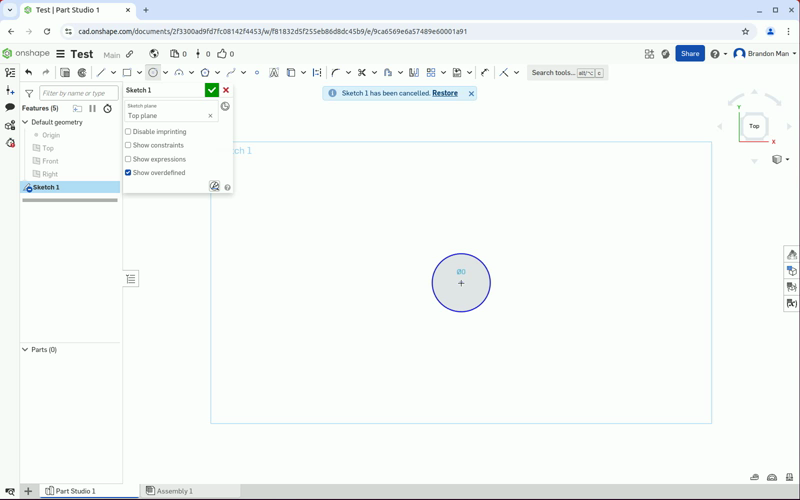
mouse_move(472, 282)
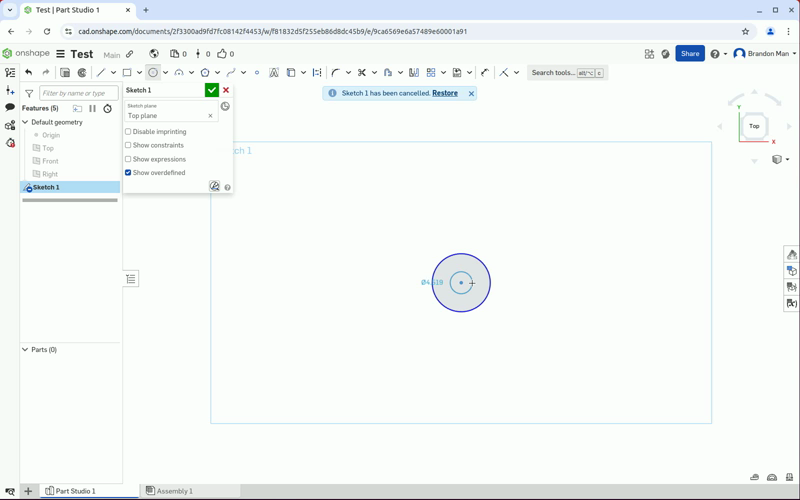
click(472, 282)
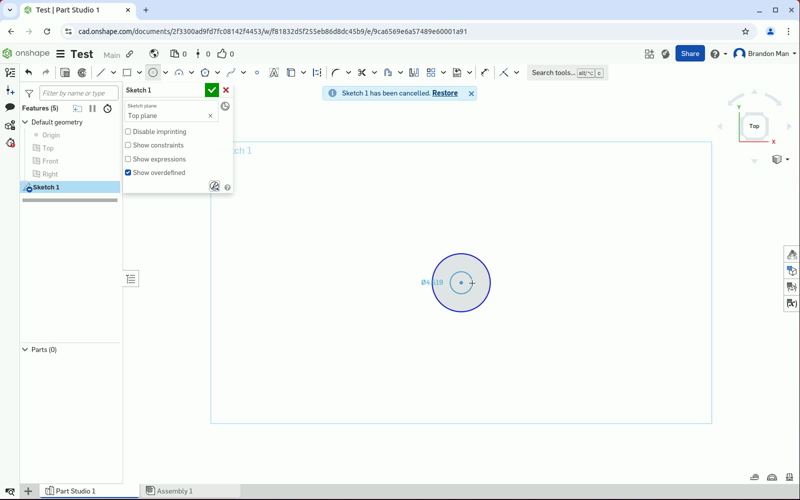
key(esc)
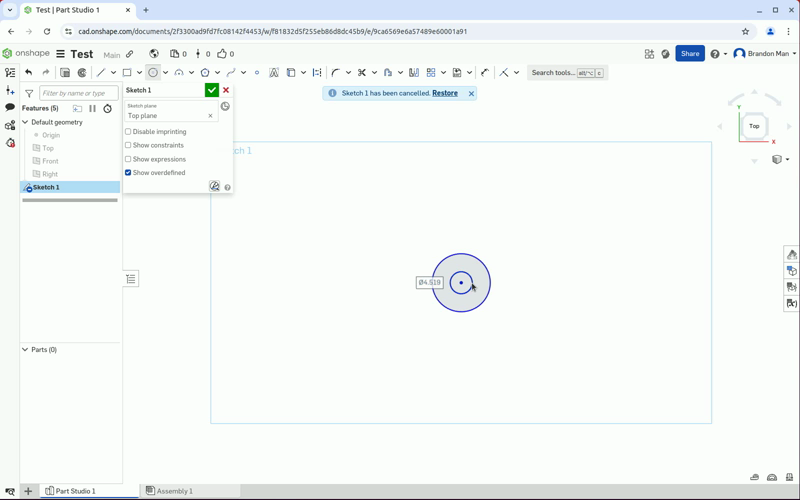
mouse_move(483, 283)
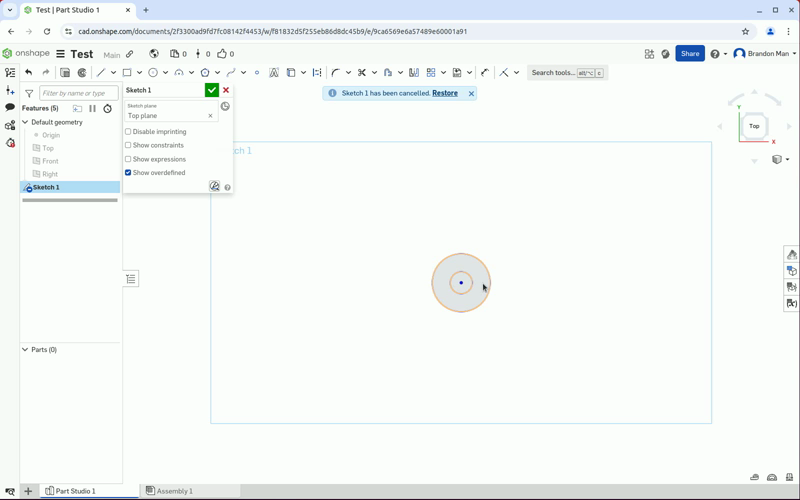
click(483, 283)
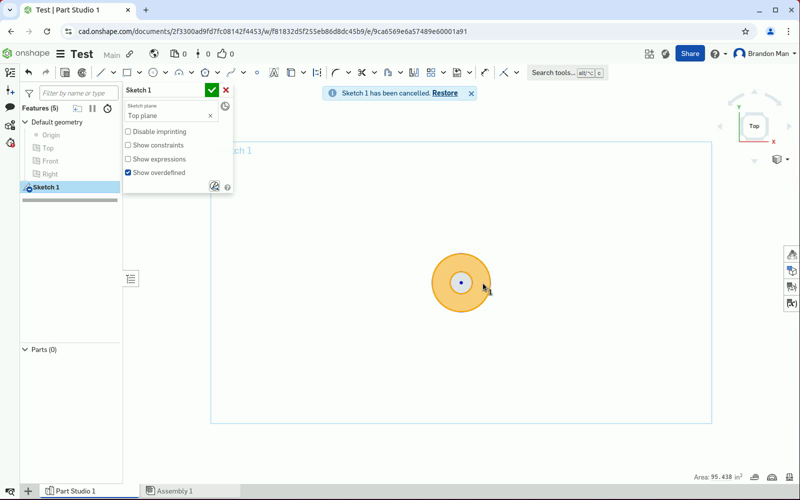
mouse_move(73, 352)
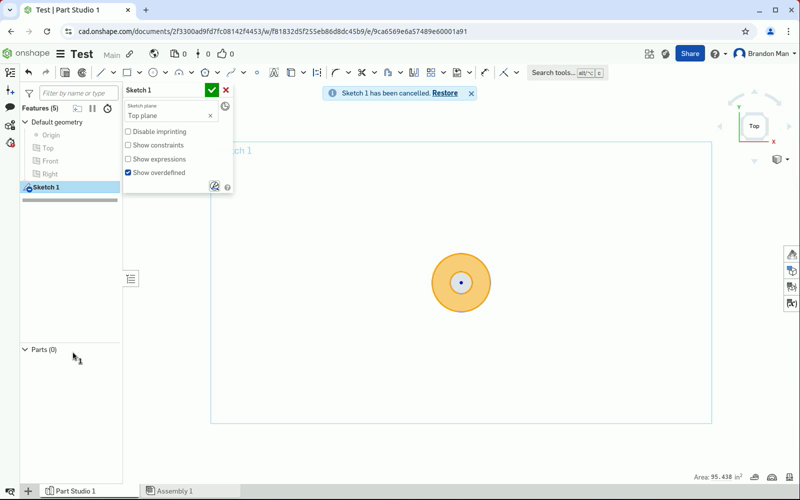
key(shift+y)
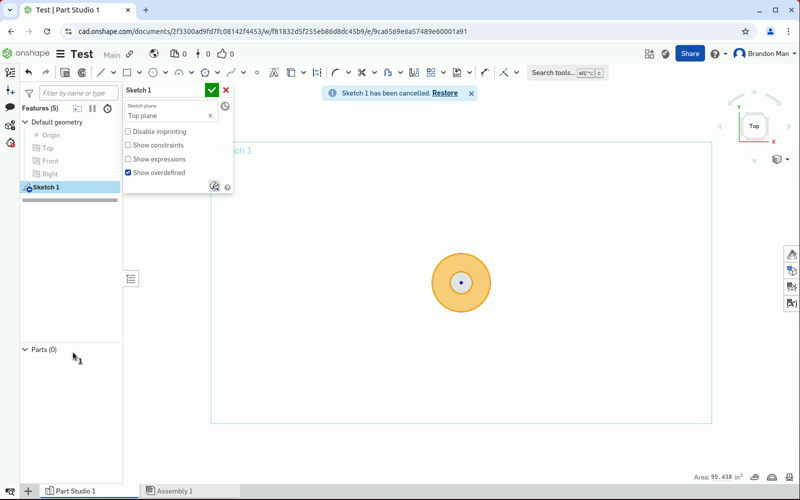
key(shift+e)
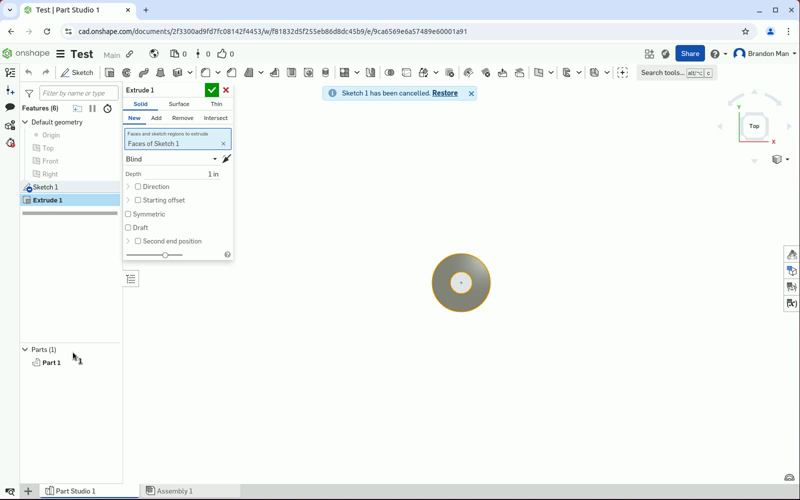
mouse_move(143, 106)
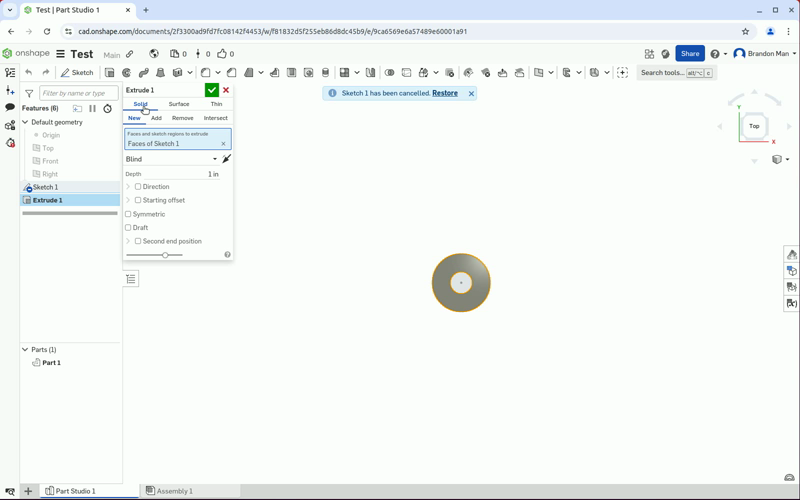
click(143, 106)
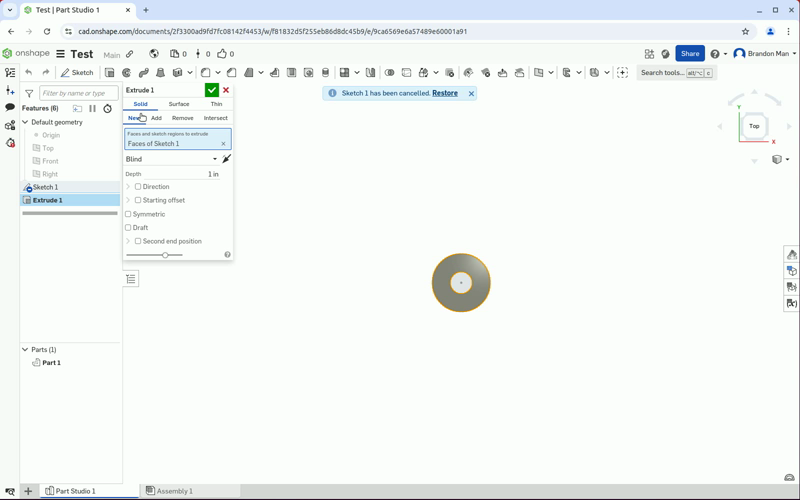
mouse_move(137, 120)
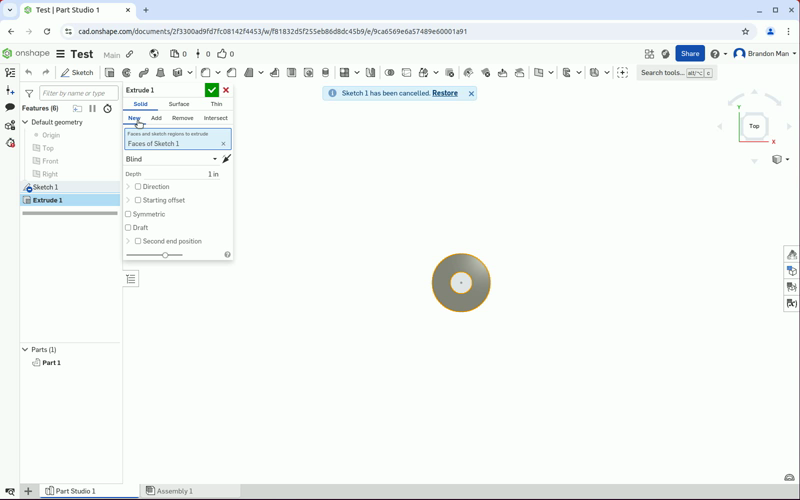
click(137, 120)
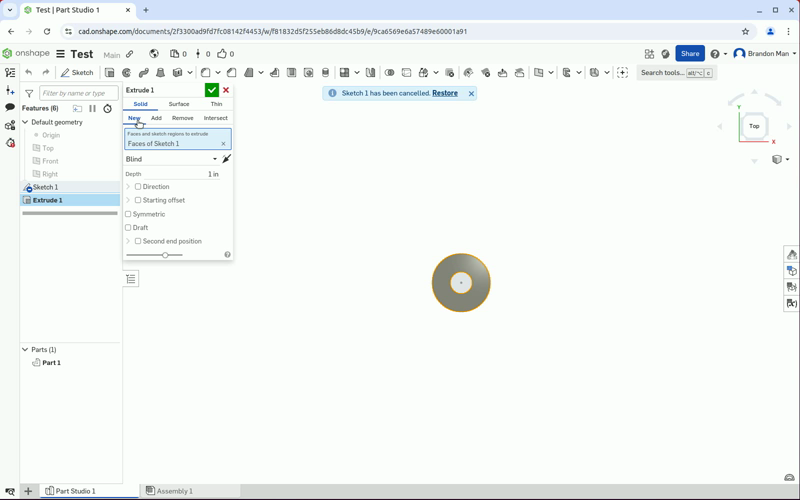
key(tab, 4)
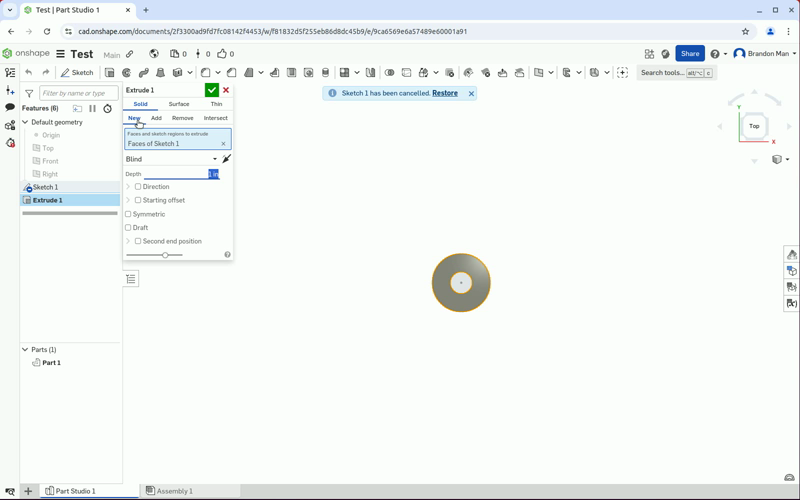
text(5.536)
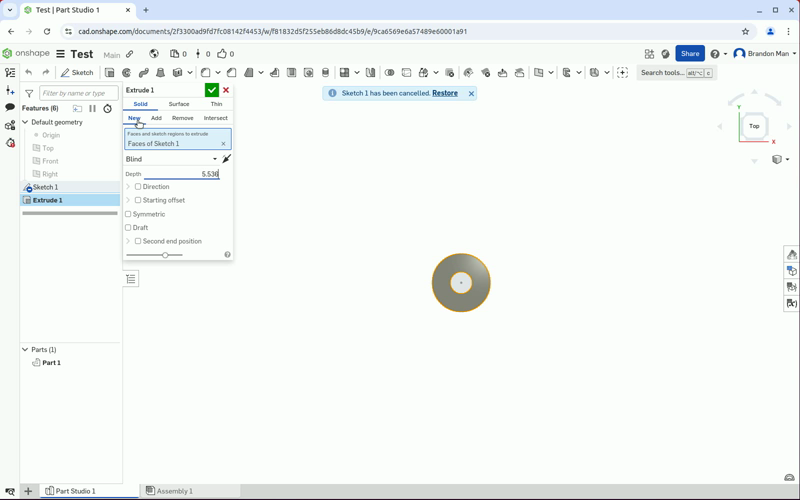
key(enter)
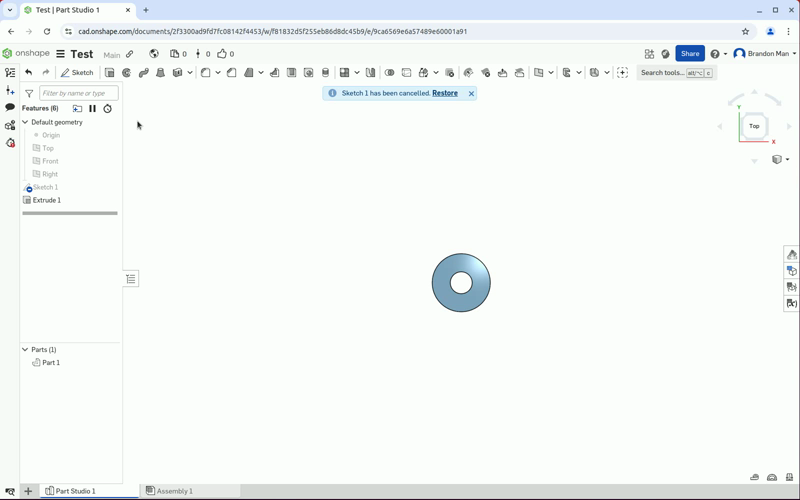
key(shift+h)
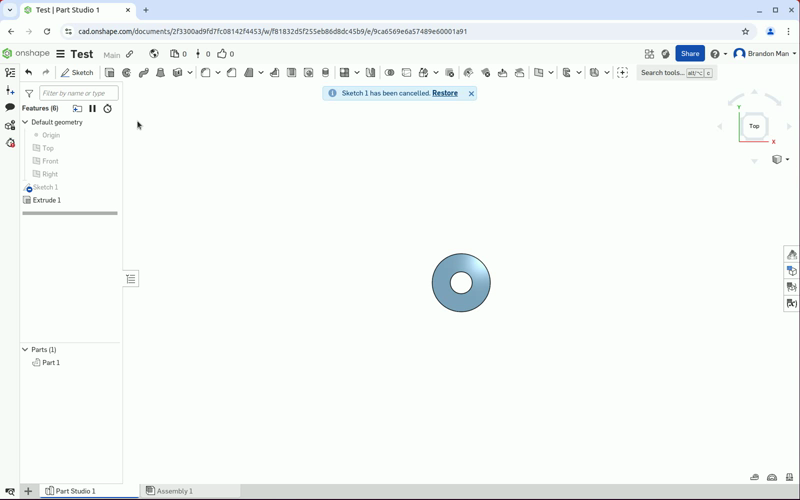
key(shift+h)
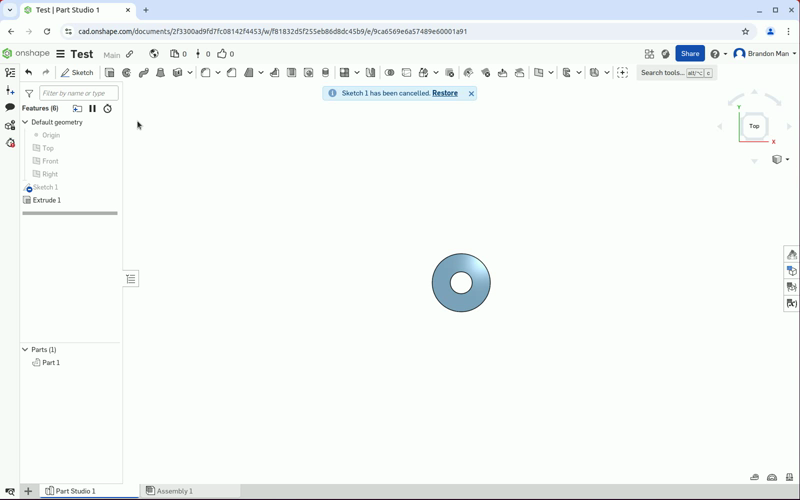
mouse_move(73, 189)
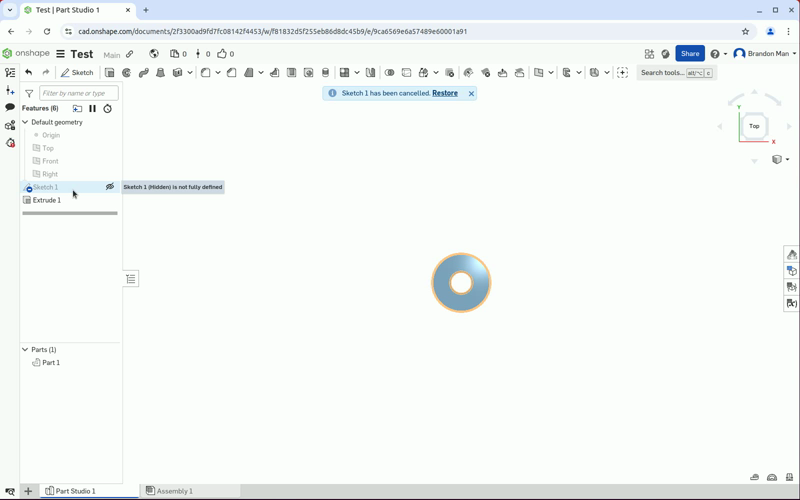
click(73, 189)
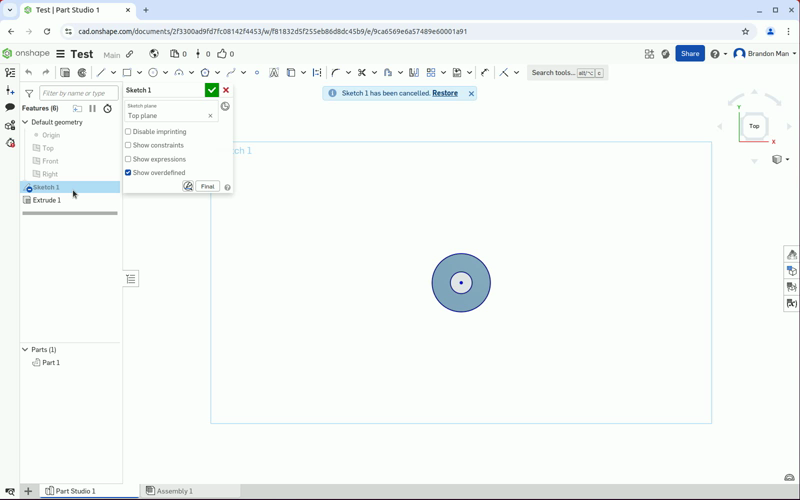
mouse_move(229, 92)
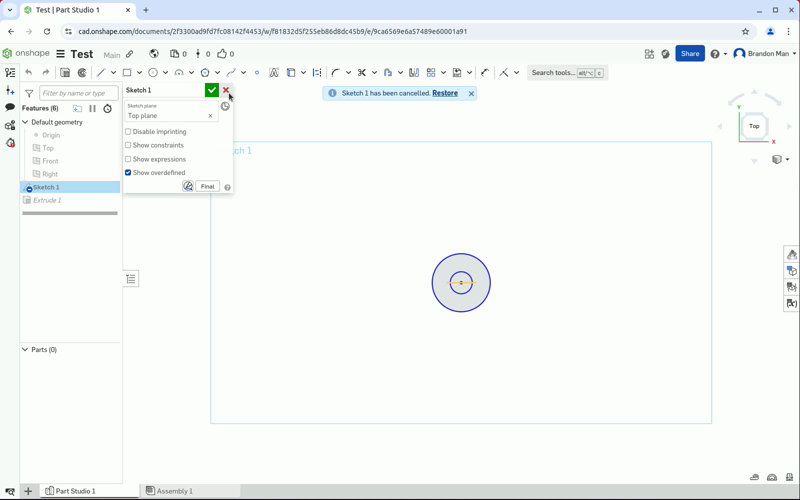
click(229, 92)
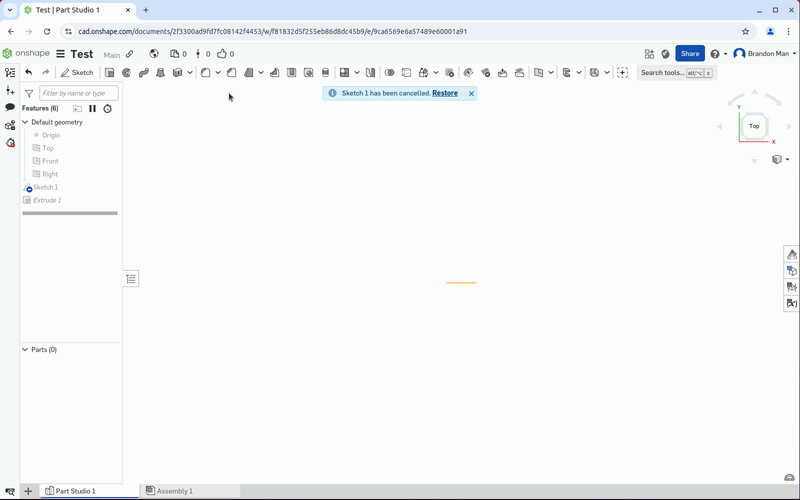
mouse_move(541, 75)
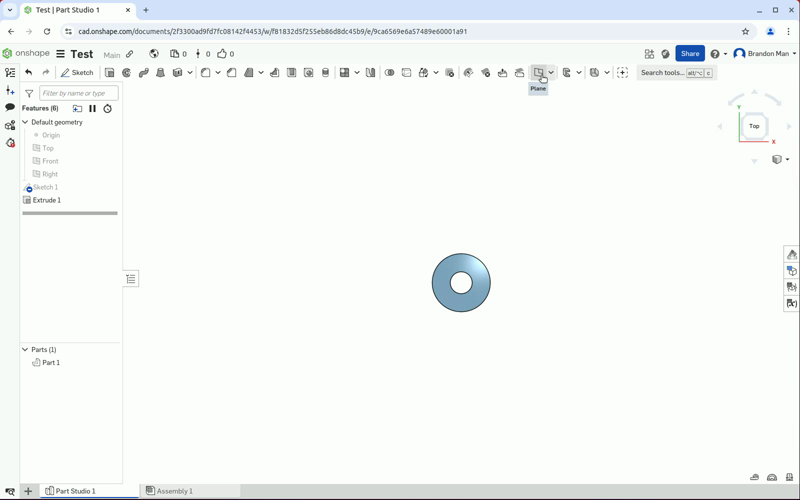
click(541, 75)
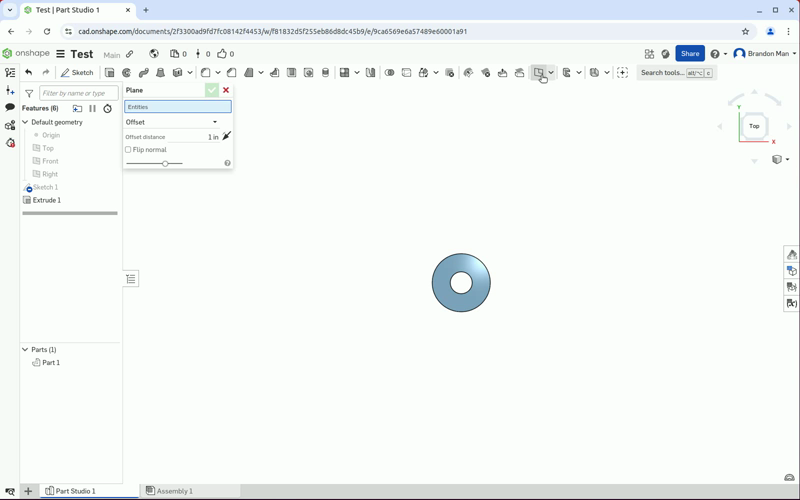
mouse_move(73, 150)
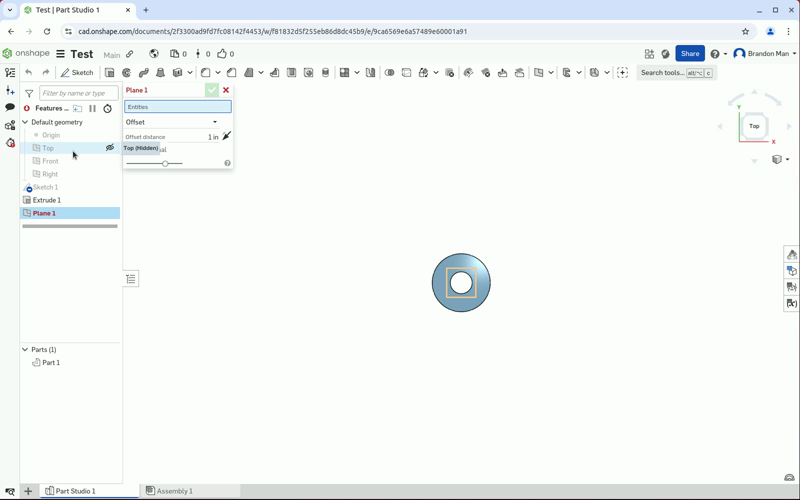
click(73, 150)
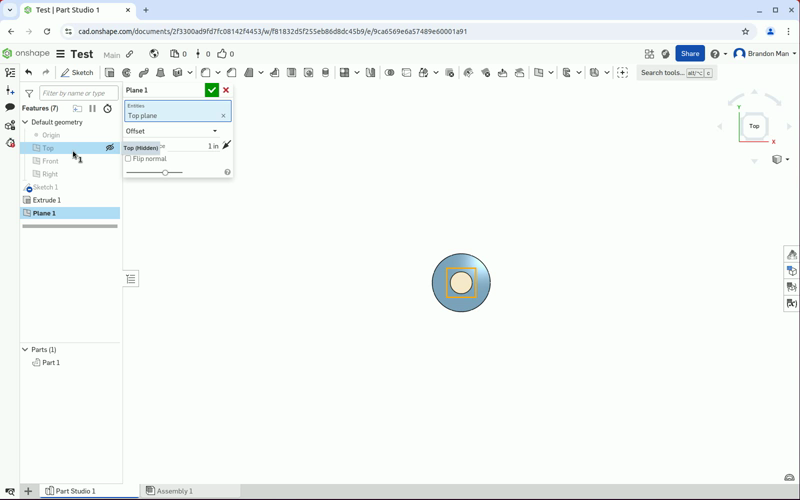
key(tab, 2)
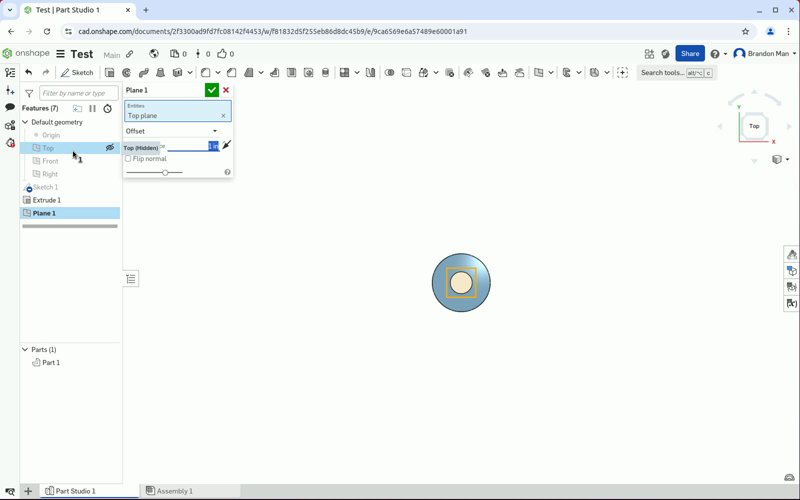
text(5.546)
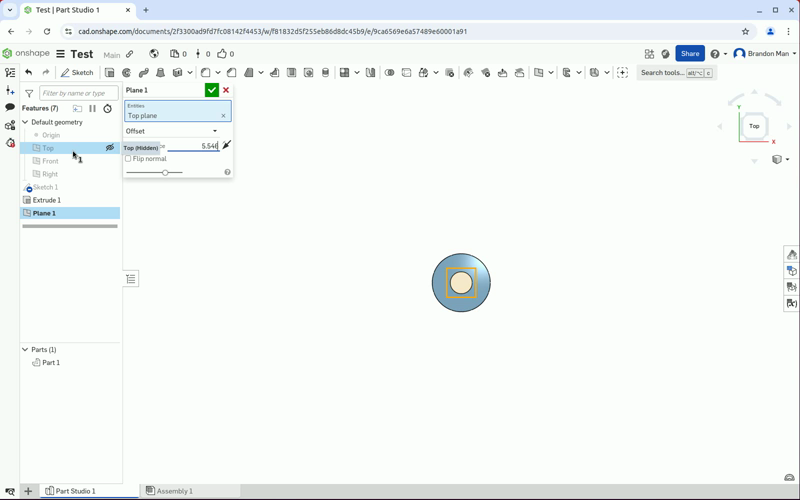
key(enter, 2)
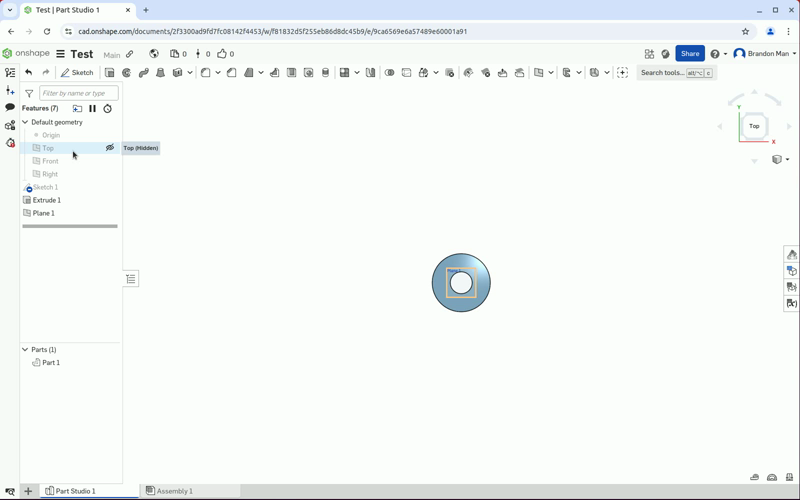
key(shift+s)
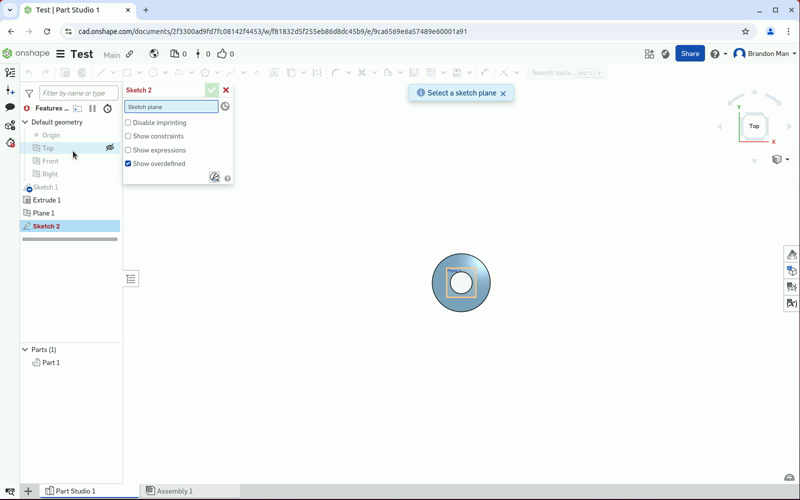
mouse_move(73, 215)
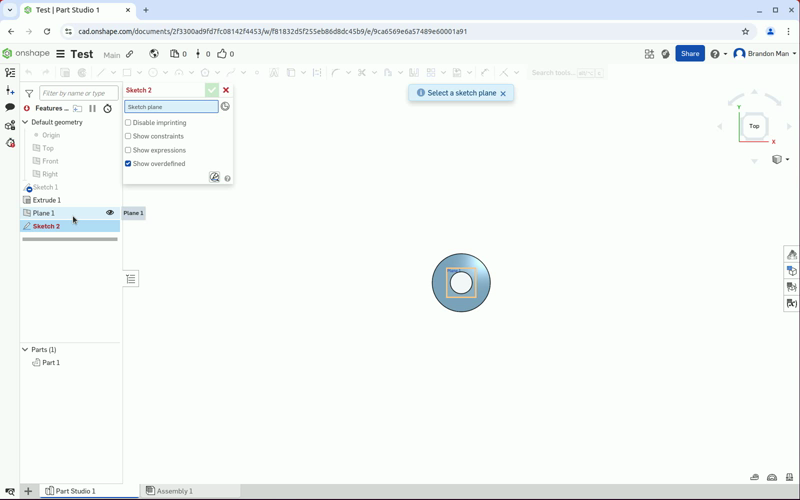
click(73, 215)
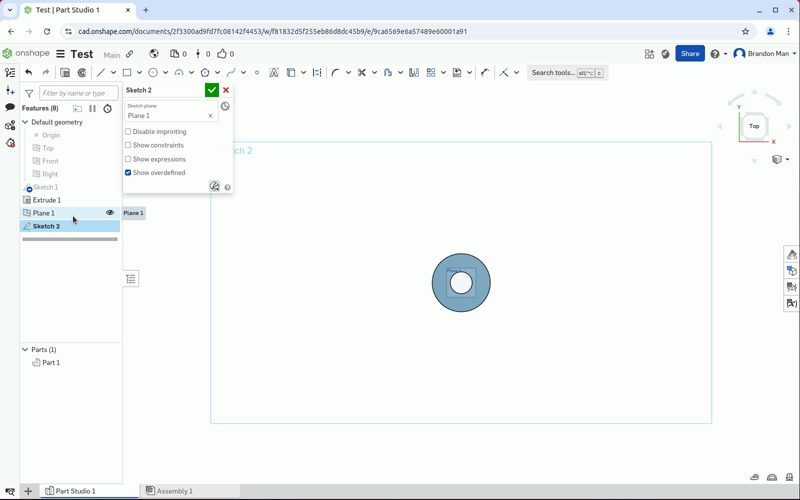
mouse_move(73, 352)
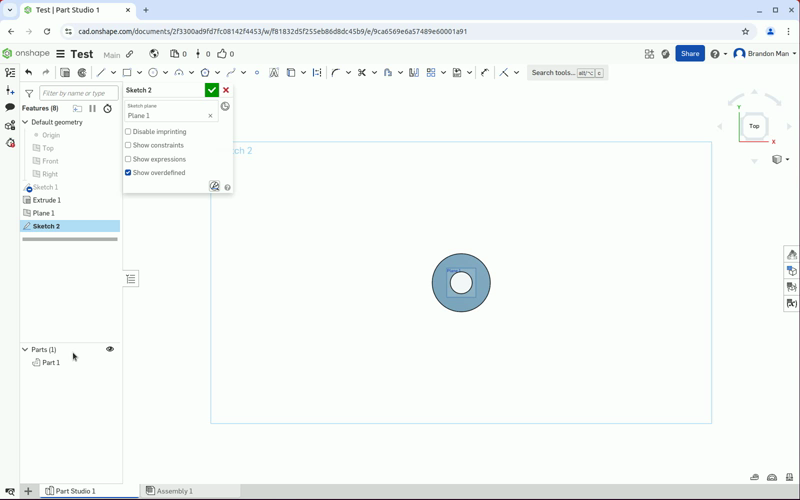
key(y)
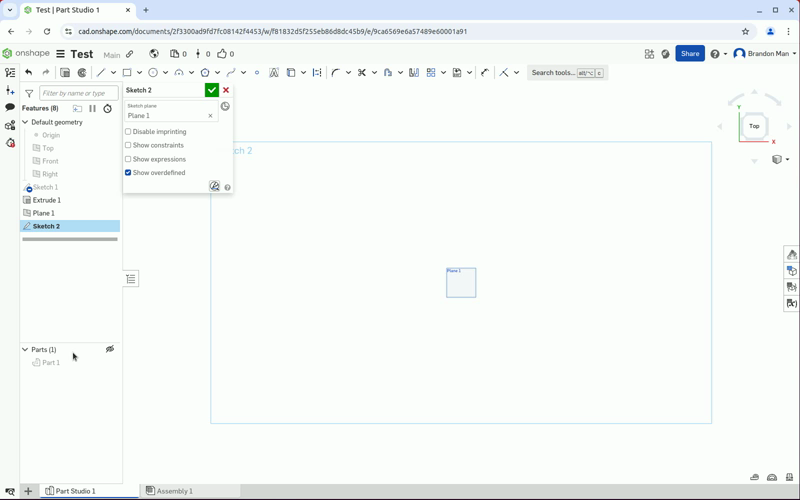
key(c)
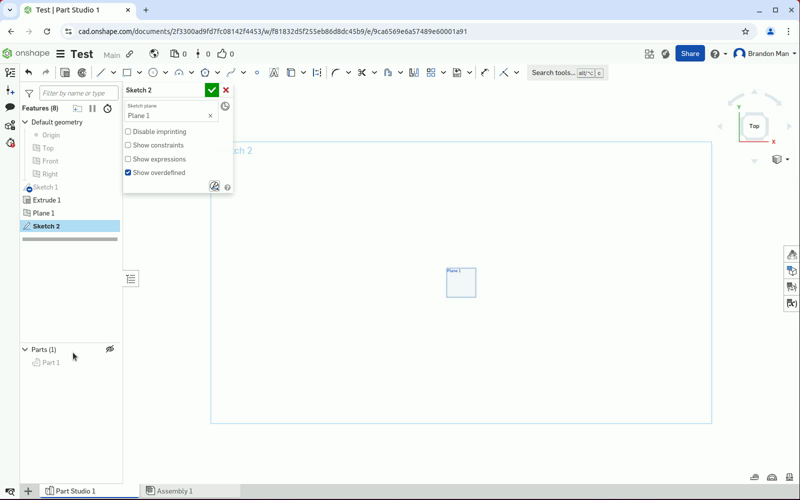
key_down(shift)
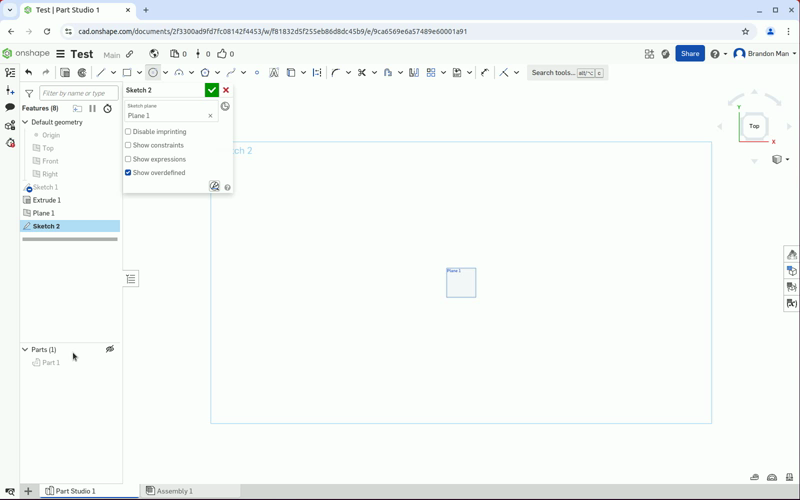
mouse_move(461, 282)
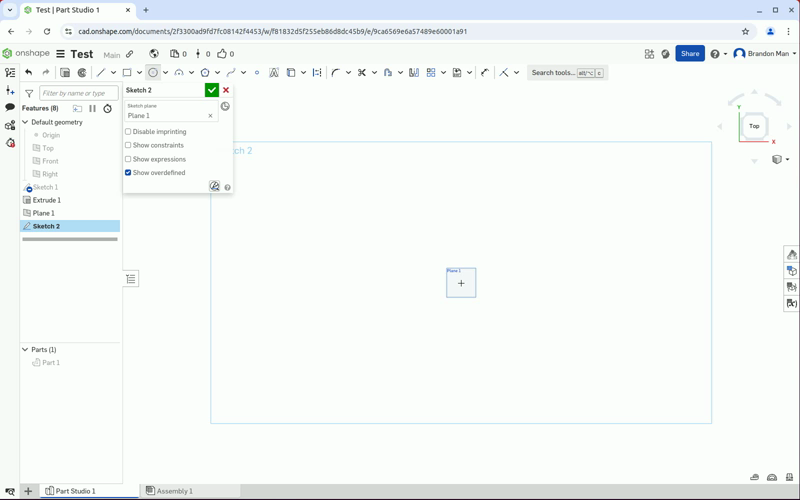
click(461, 282)
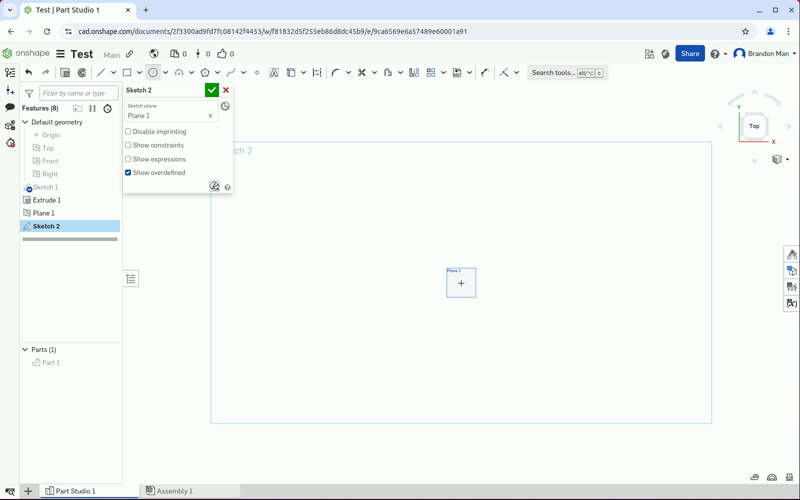
key_up(shift)
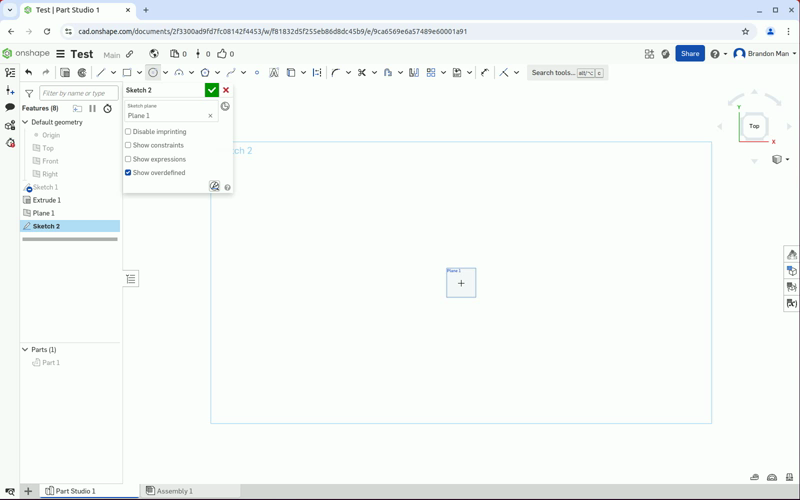
mouse_move(481, 282)
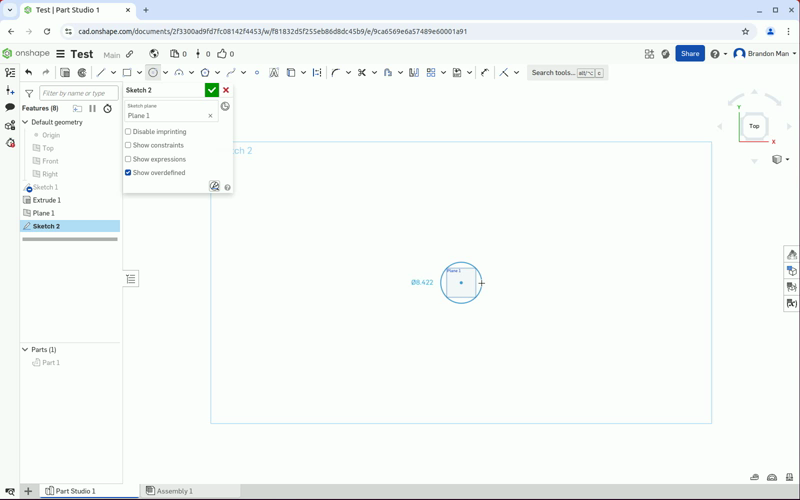
click(481, 282)
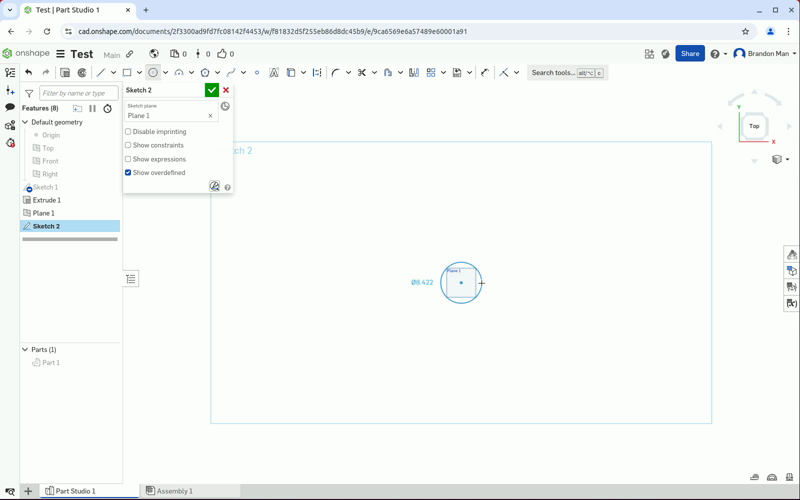
key(esc)
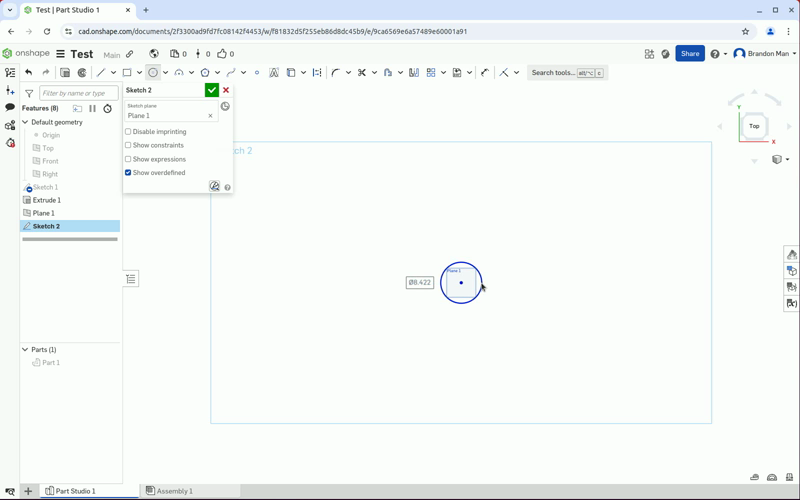
key(c)
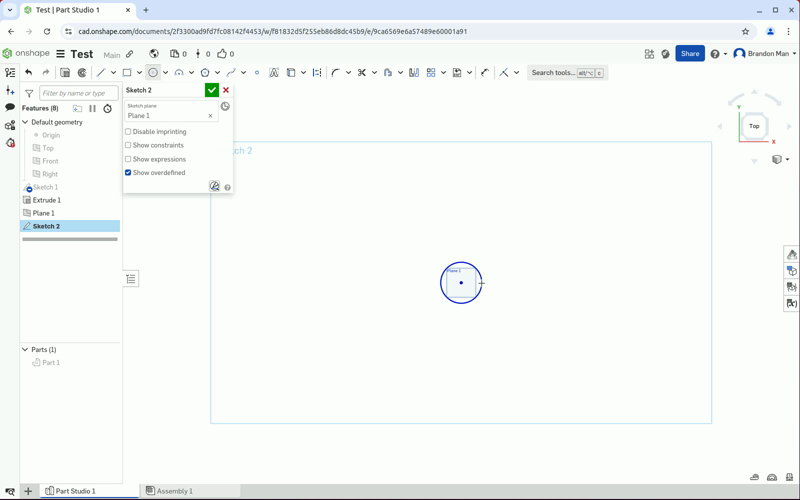
key_down(shift)
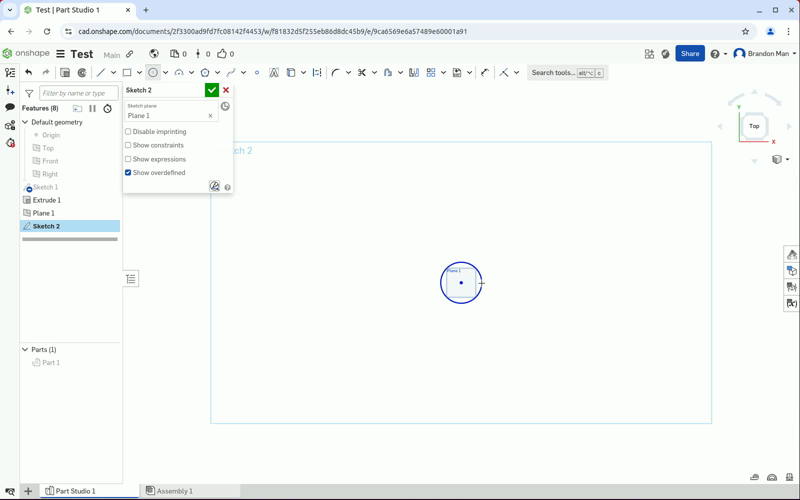
mouse_move(461, 282)
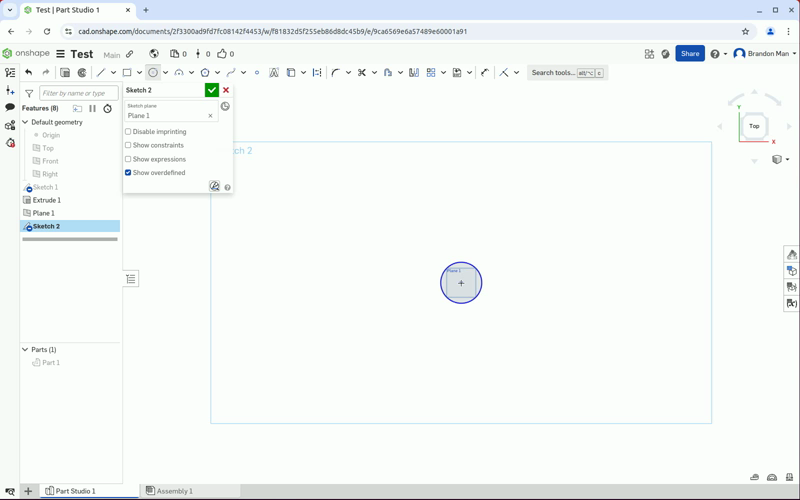
click(461, 282)
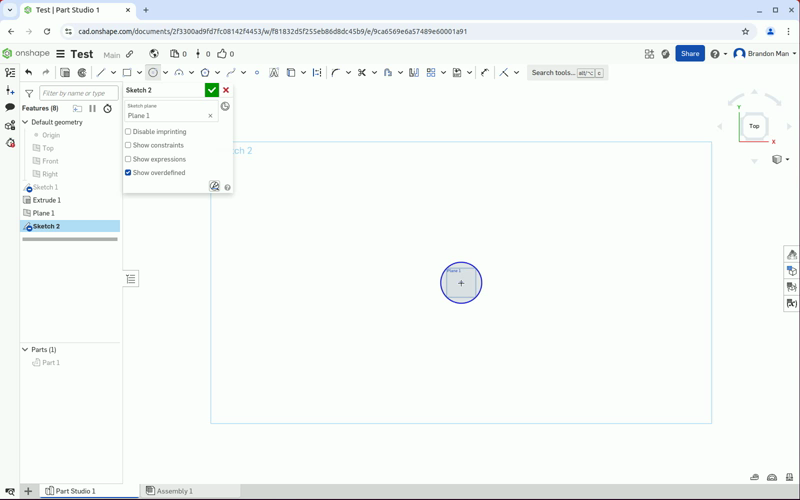
key_up(shift)
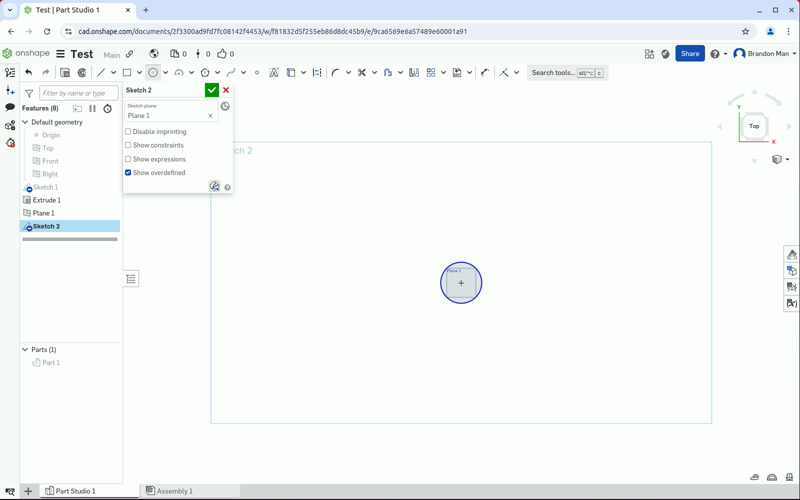
mouse_move(472, 282)
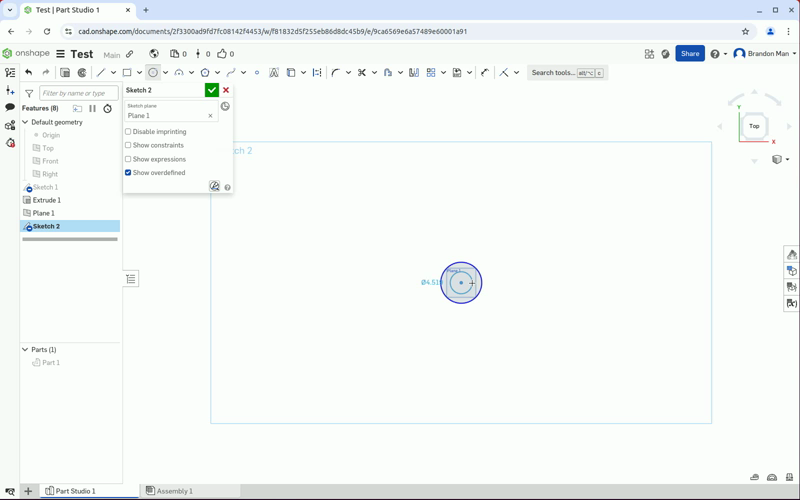
click(472, 282)
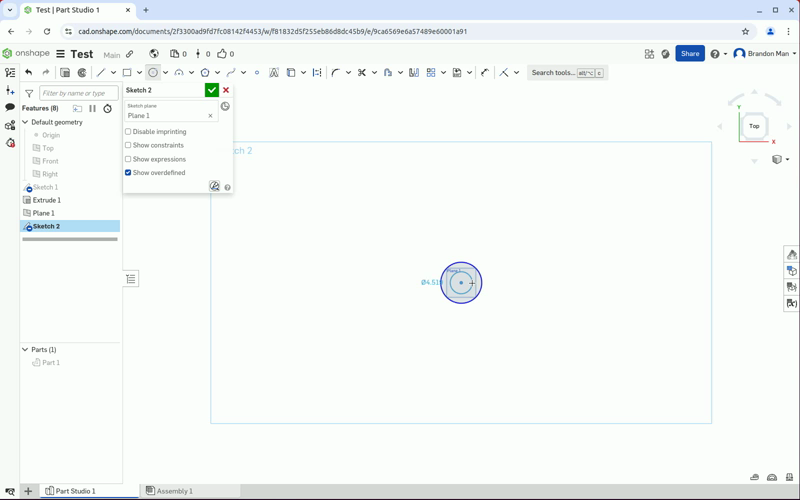
key(esc)
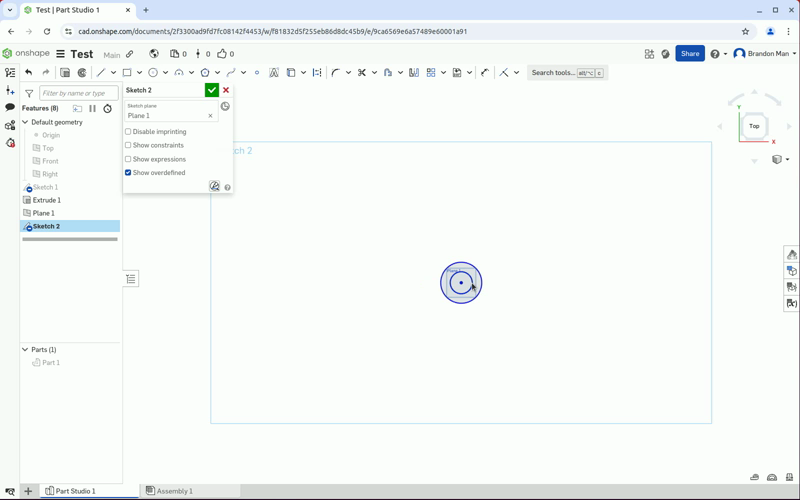
mouse_move(480, 286)
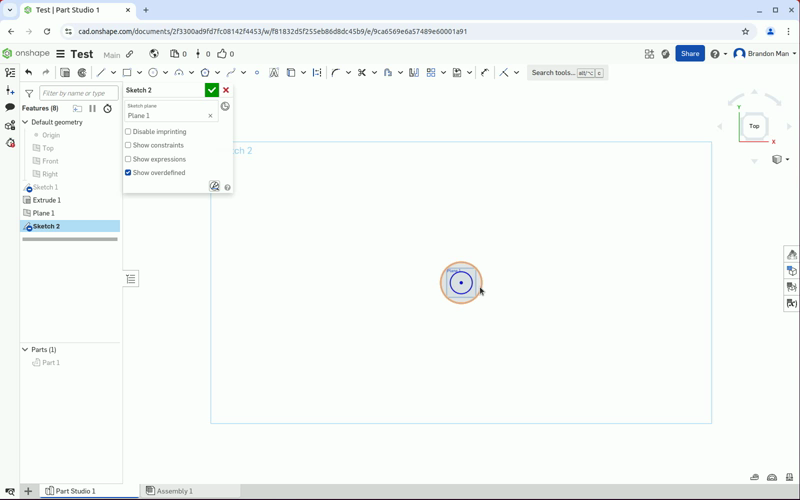
scroll(6)
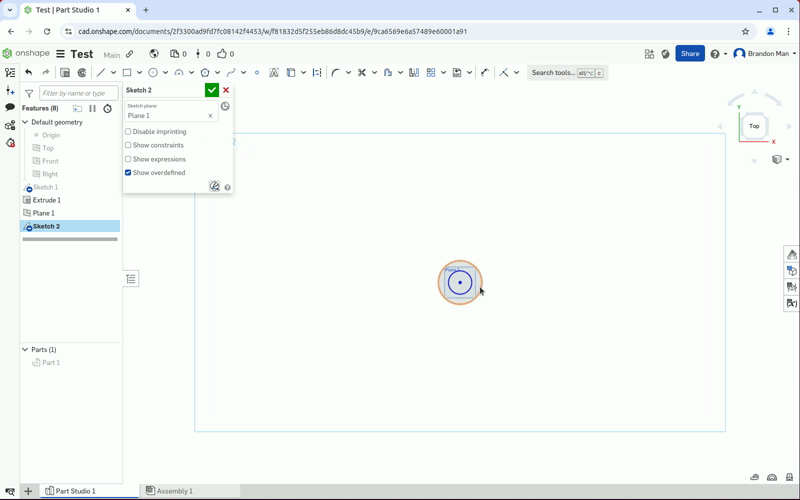
scroll(6)
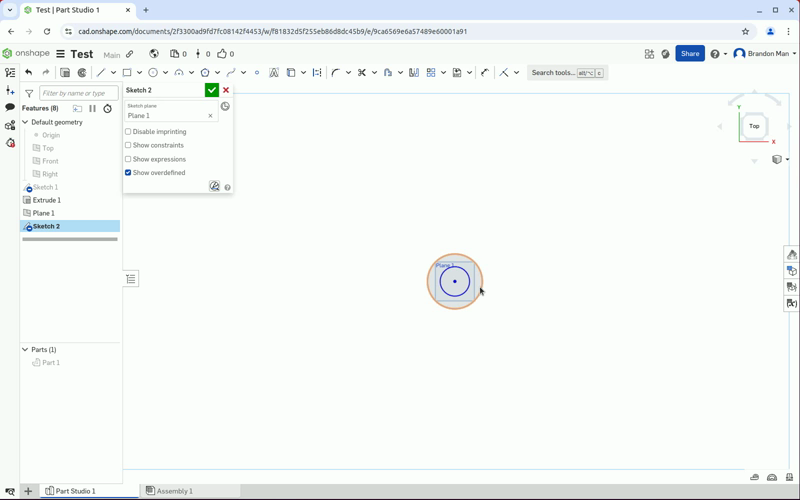
scroll(6)
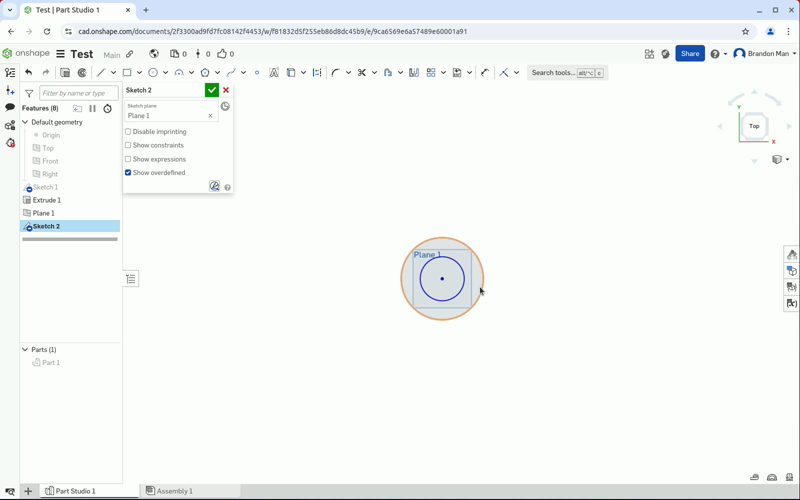
scroll(6)
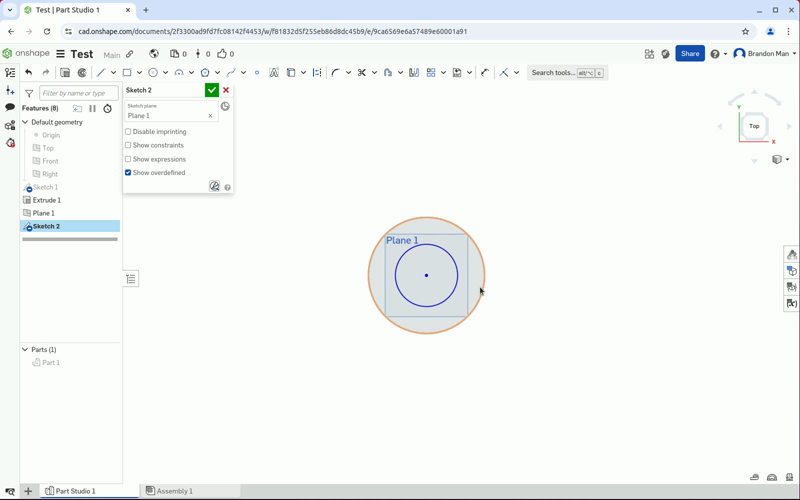
scroll(6)
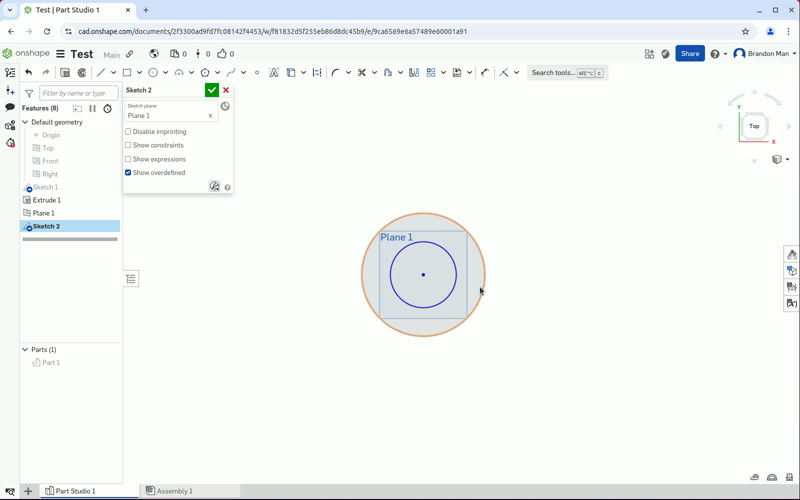
scroll(6)
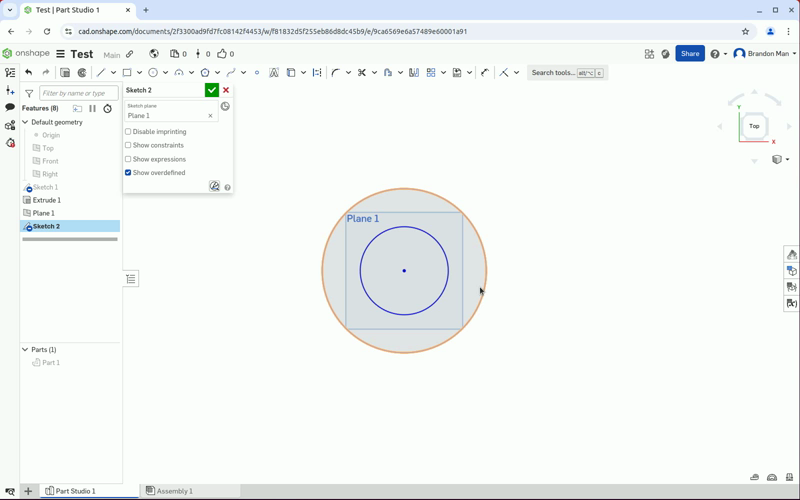
scroll(6)
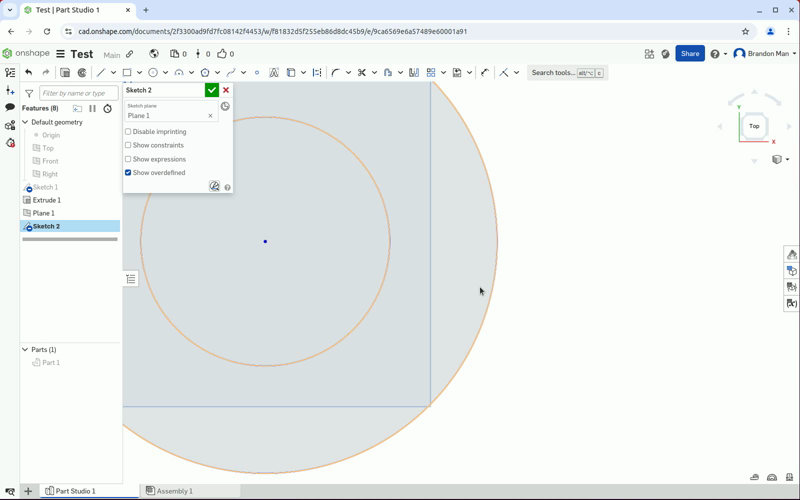
click(480, 286)
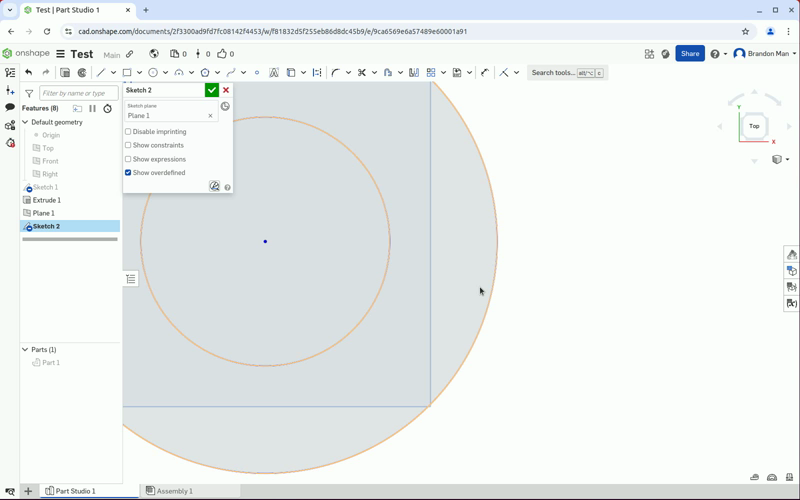
scroll(-6)
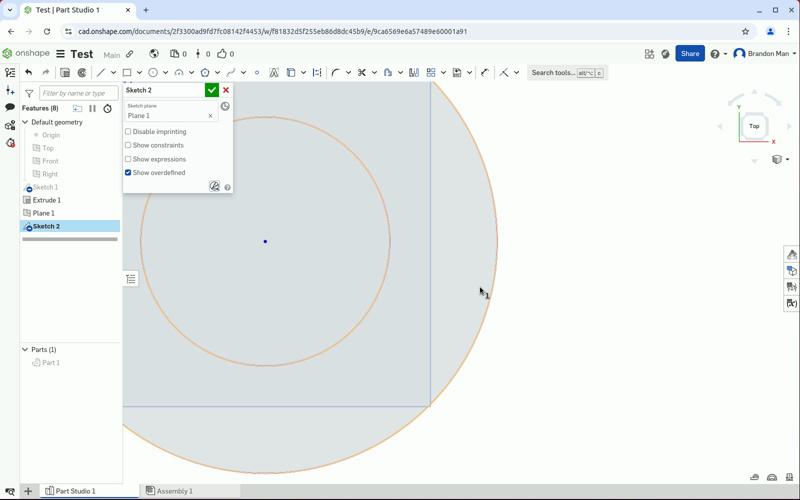
scroll(-6)
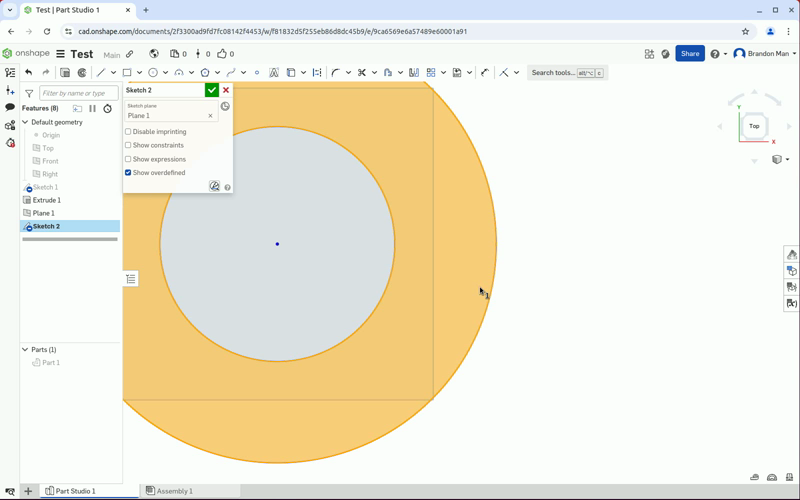
scroll(-6)
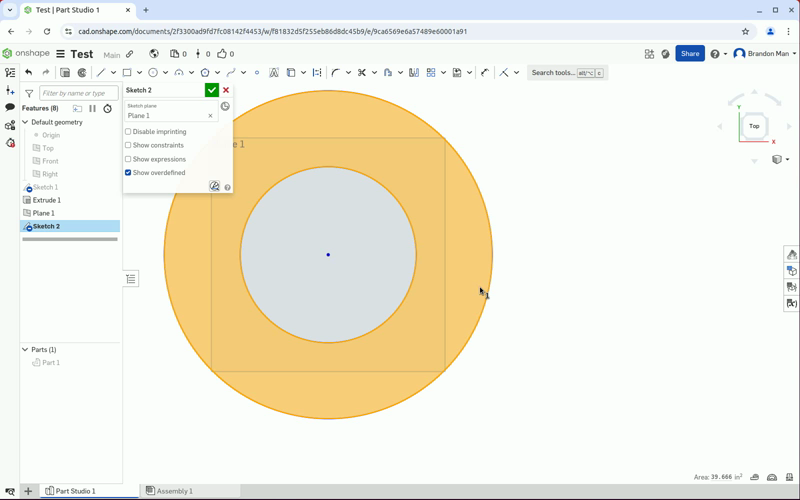
scroll(-6)
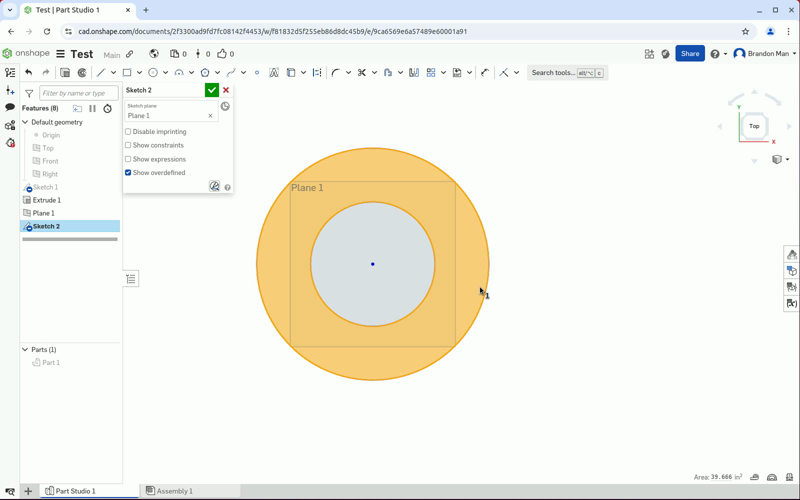
scroll(-6)
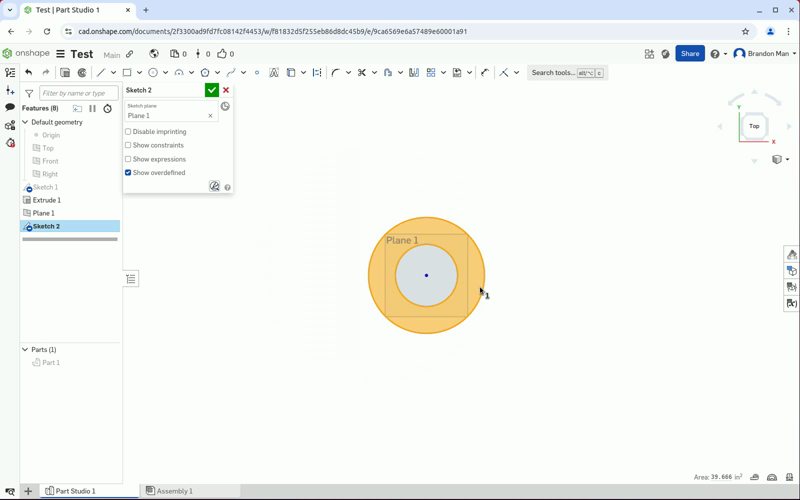
scroll(-6)
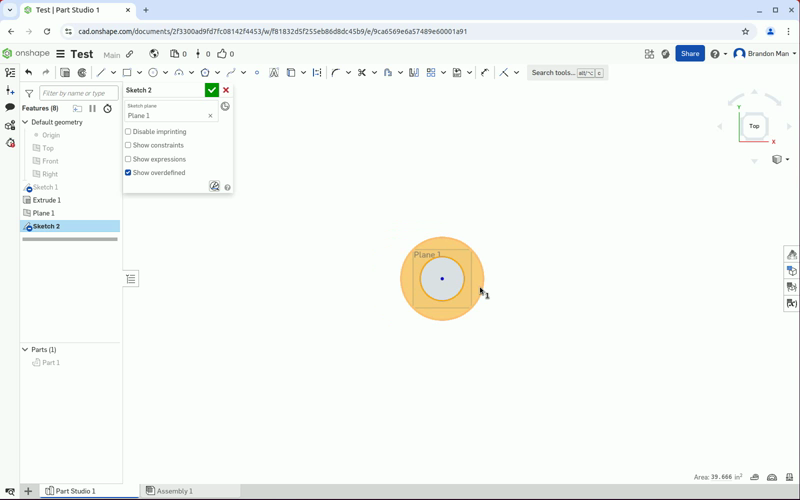
scroll(-6)
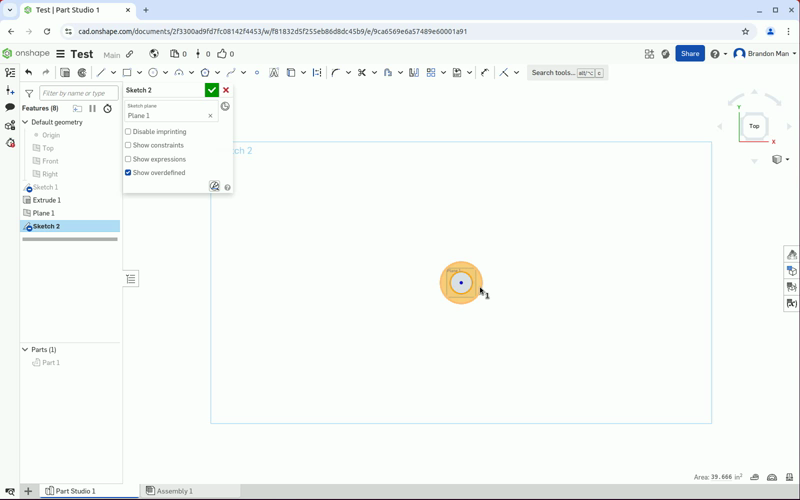
mouse_move(73, 352)
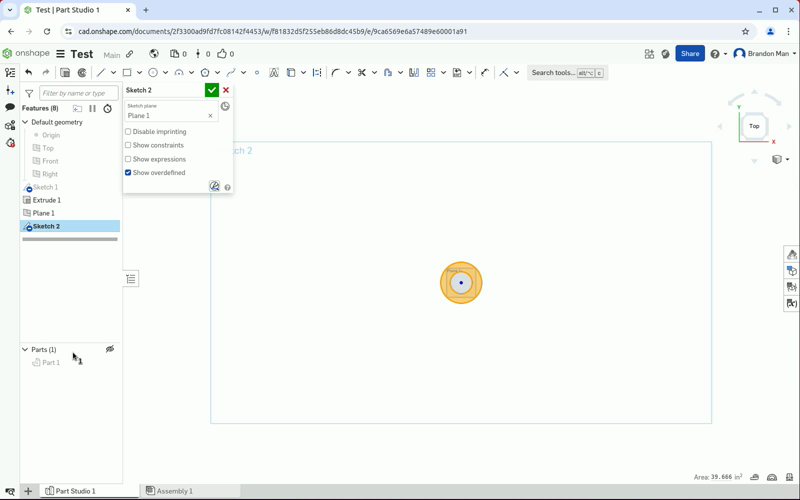
key(shift+y)
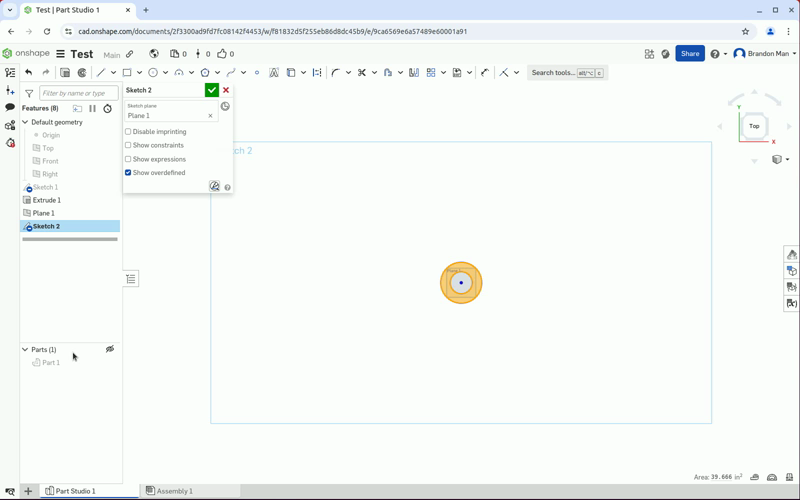
key(shift+e)
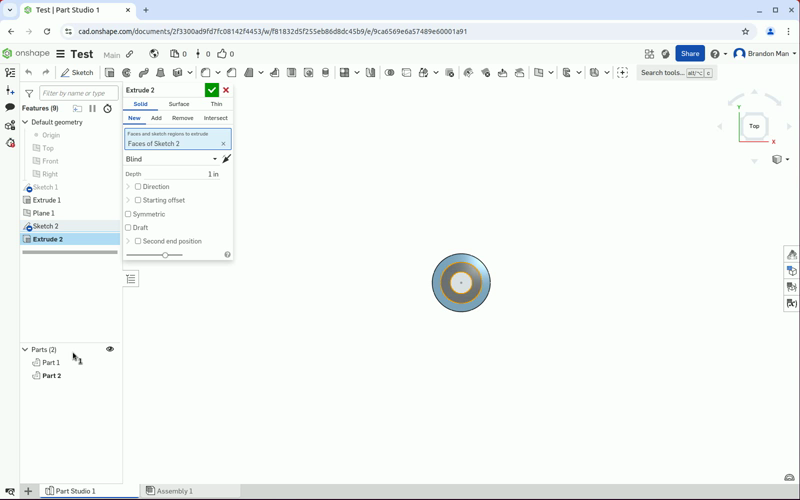
mouse_move(143, 106)
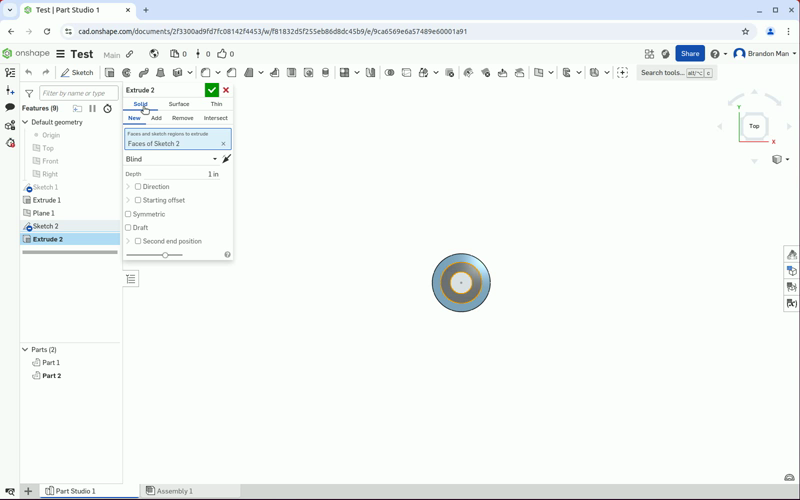
click(143, 106)
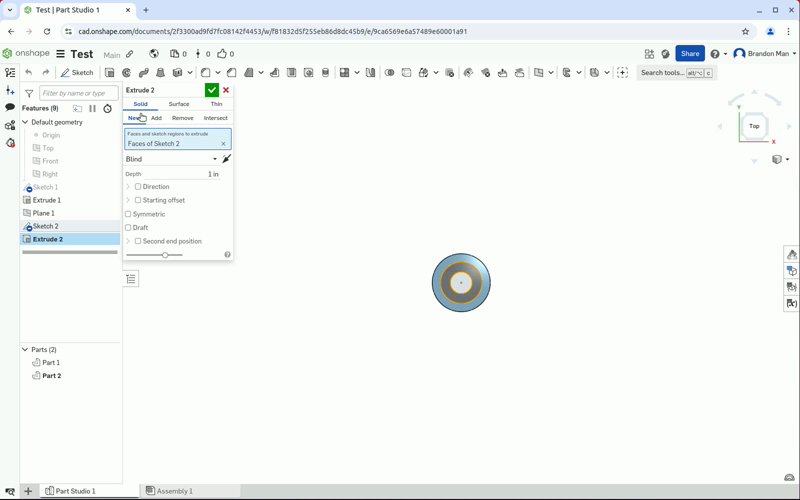
mouse_move(137, 120)
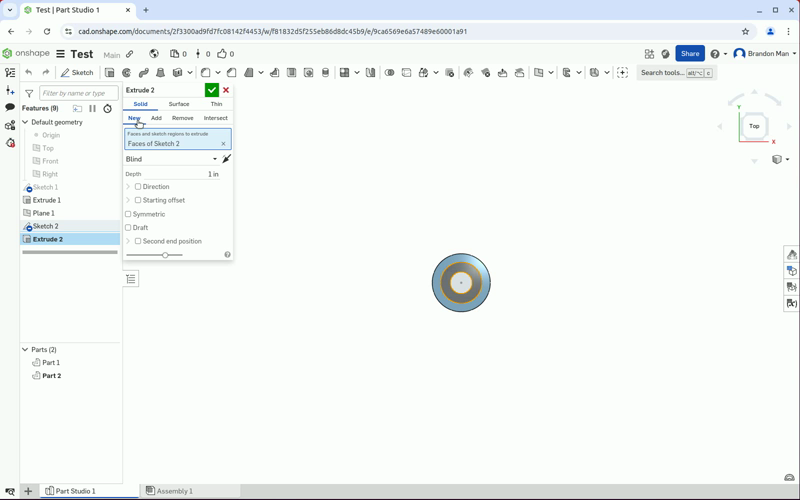
click(137, 120)
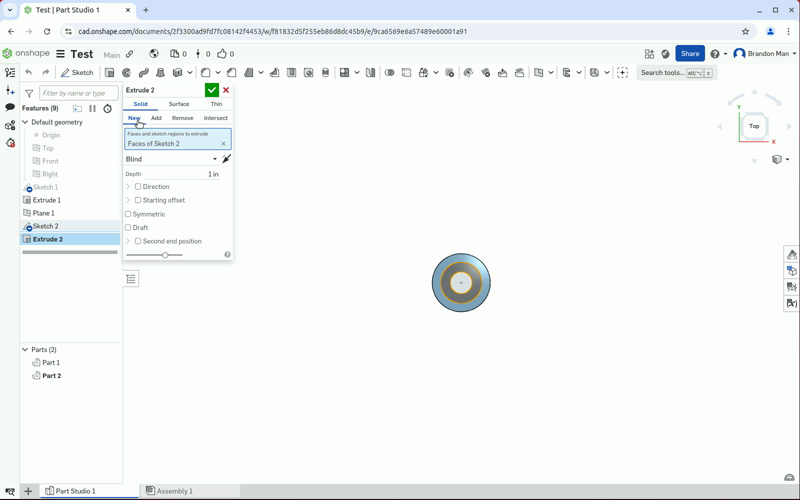
key(tab, 4)
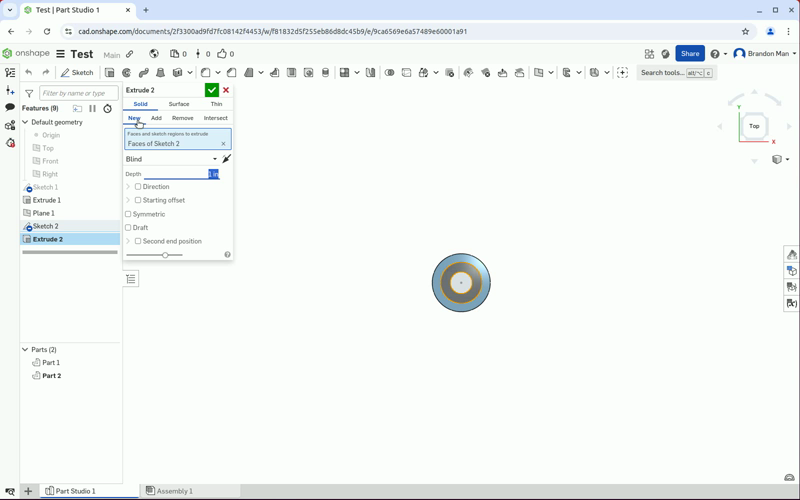
text(14.202)
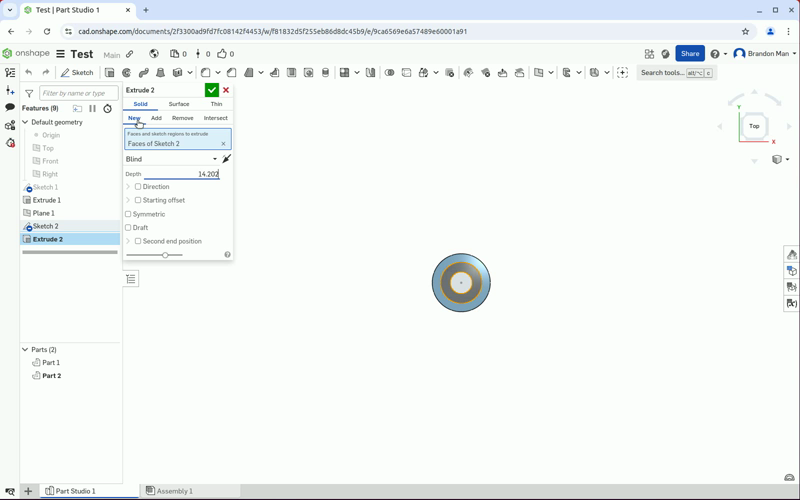
key(enter)
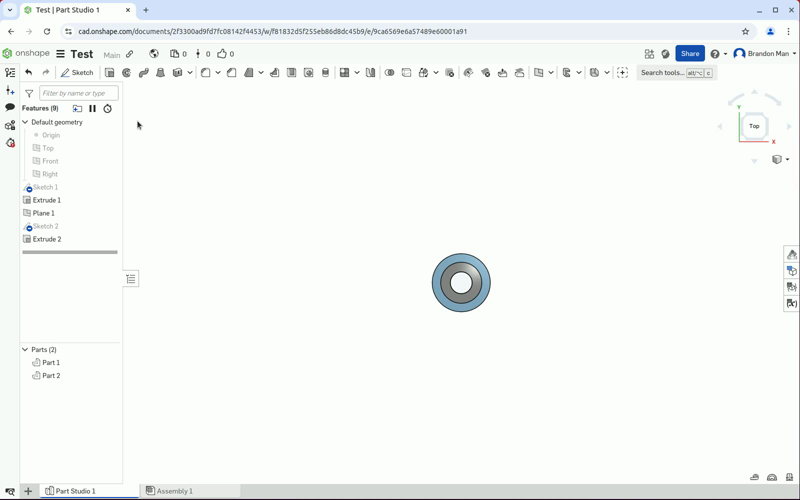
key(shift+h)
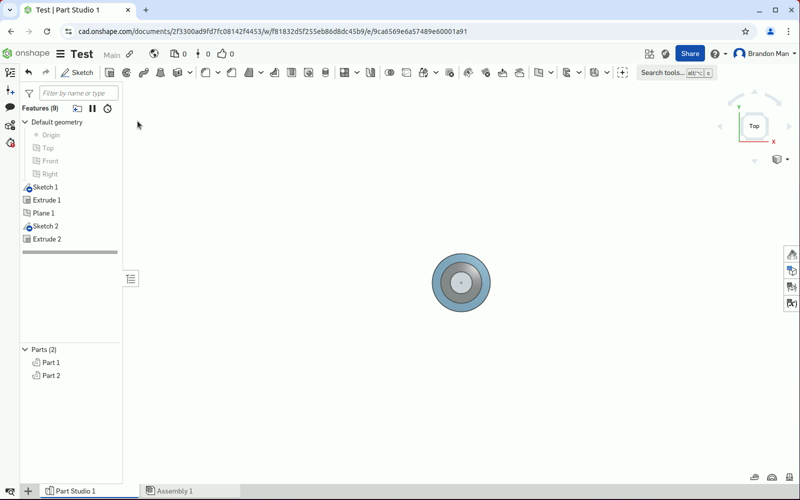
key(shift+h)
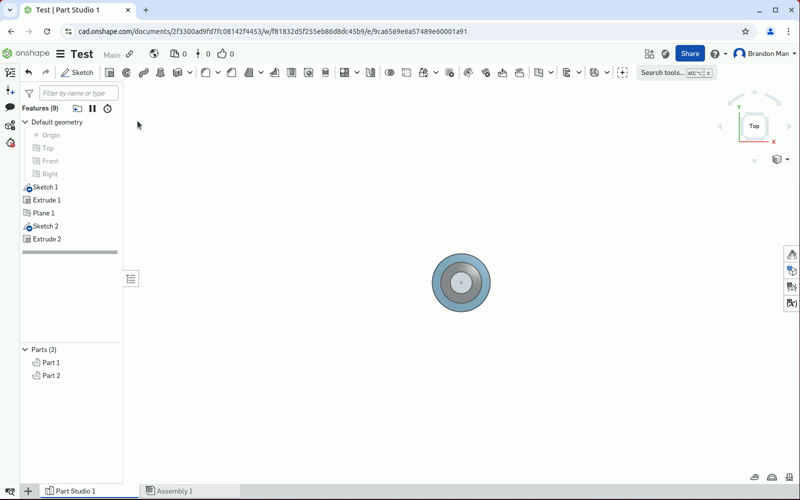
key(shift+7)
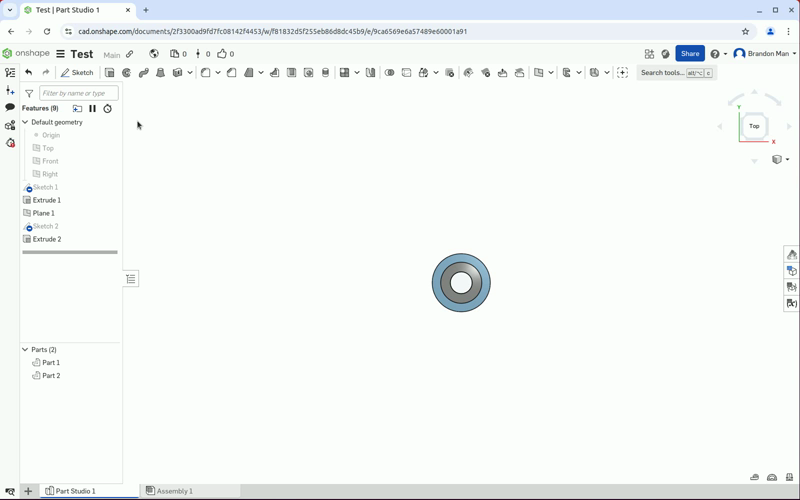
key(up, 3)
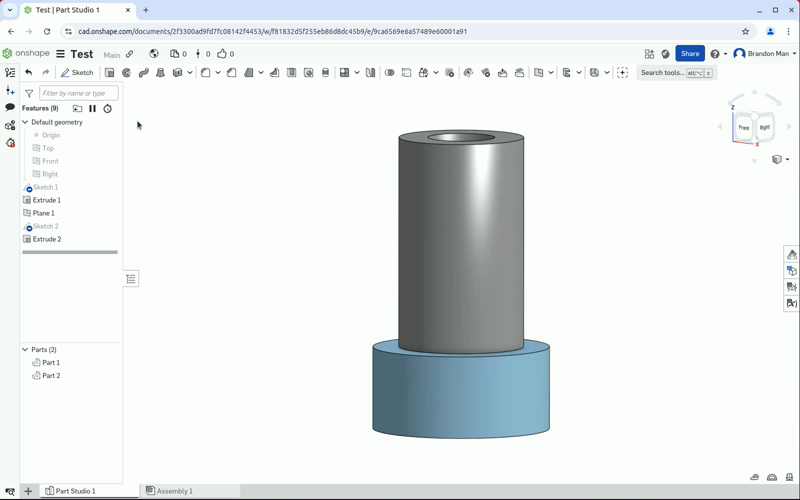
key(left, 3)
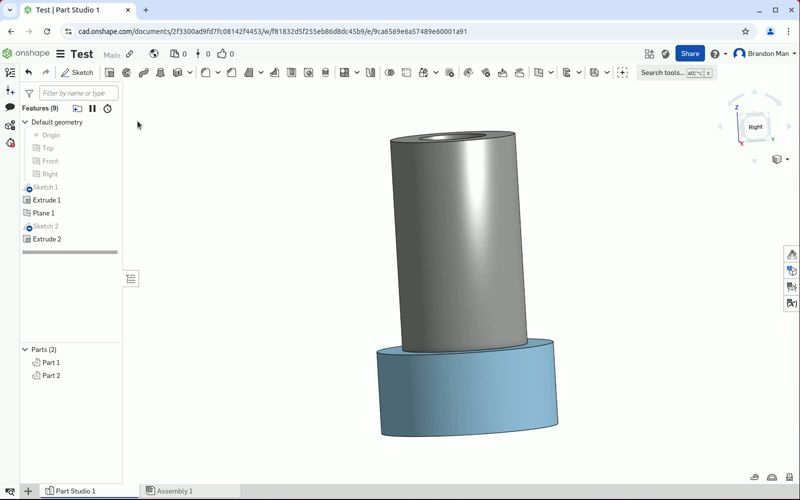
key(right, 3)
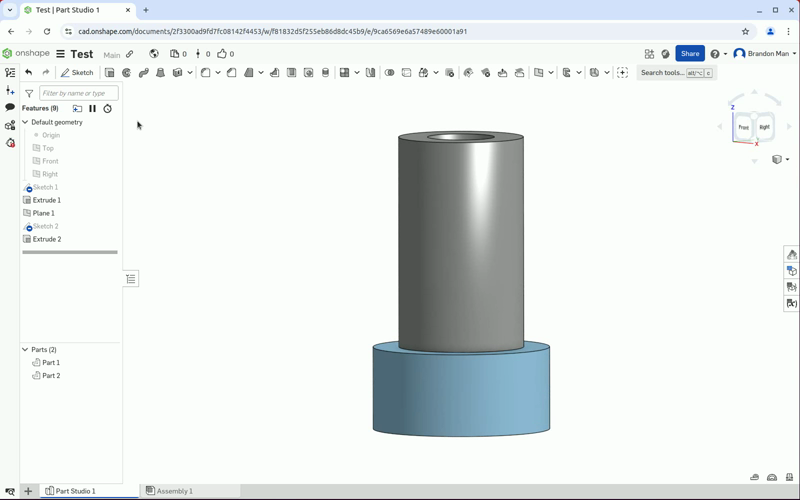
key(down, 3)
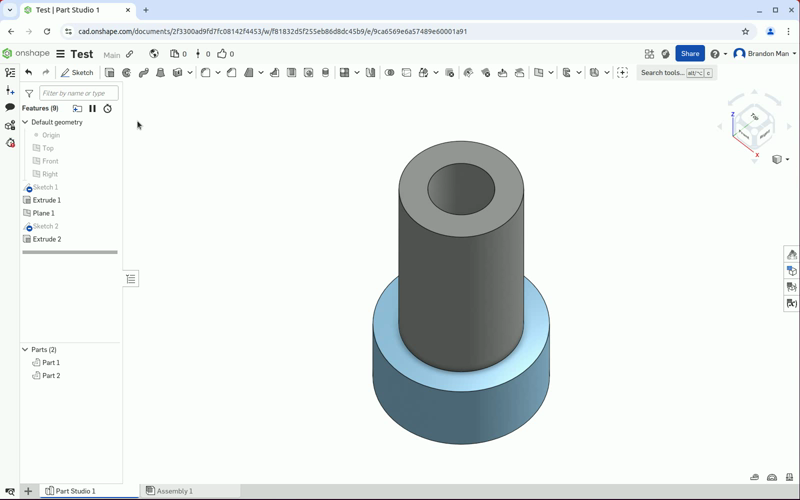
mouse_move(73, 189)
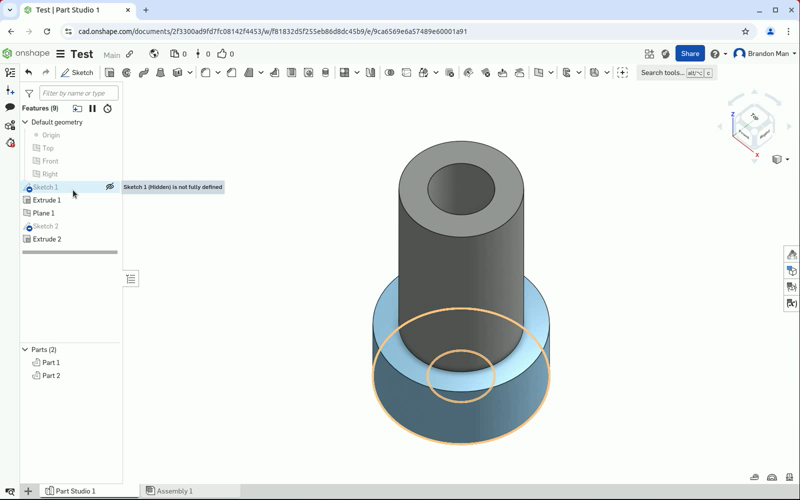
click(73, 189)